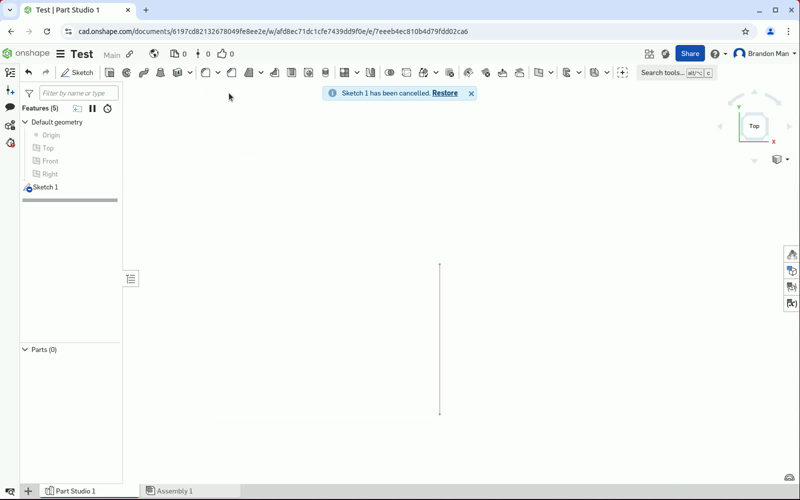
key(shift+h)
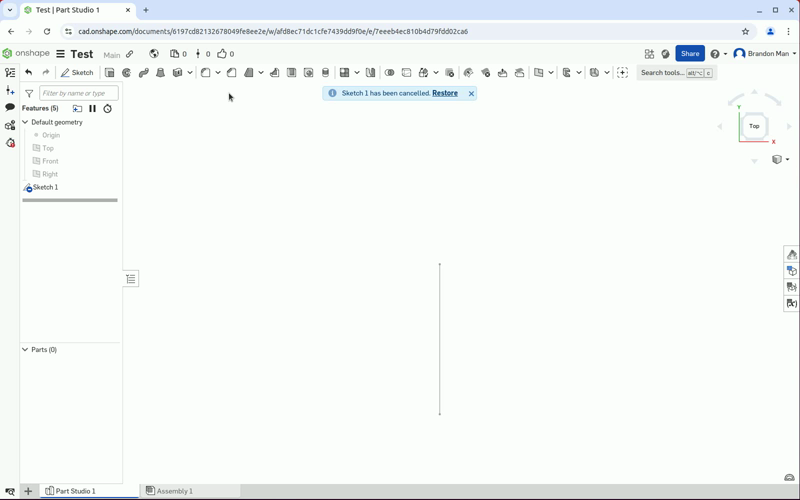
key(shift+s)
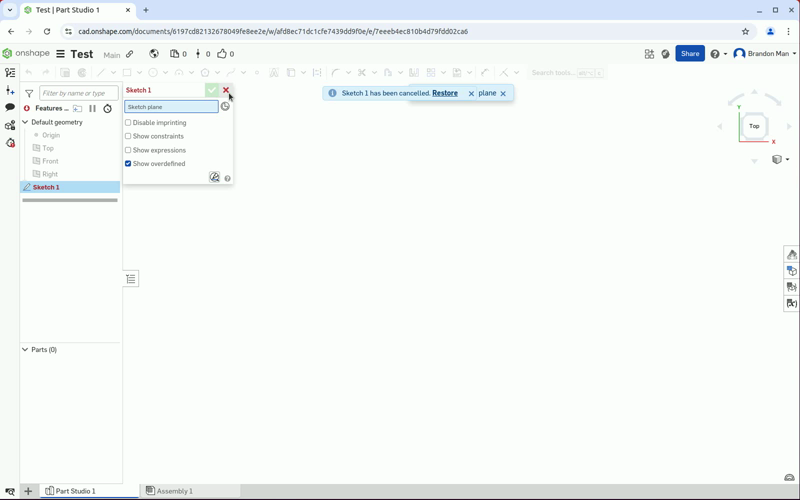
mouse_move(73, 150)
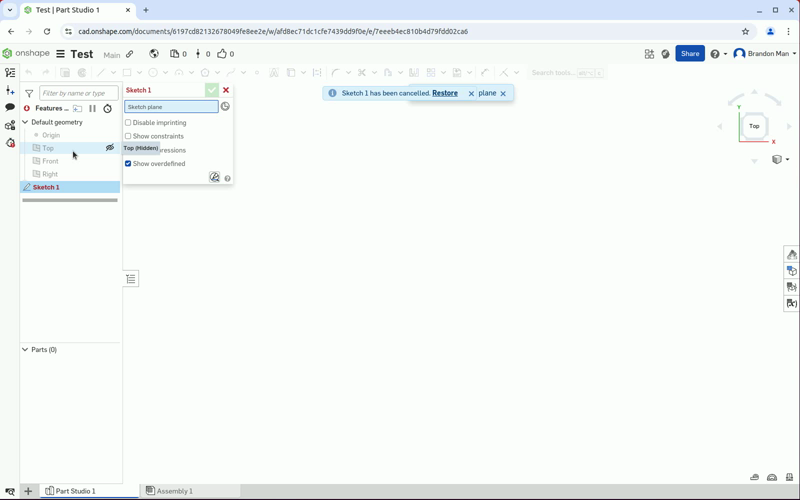
click(73, 150)
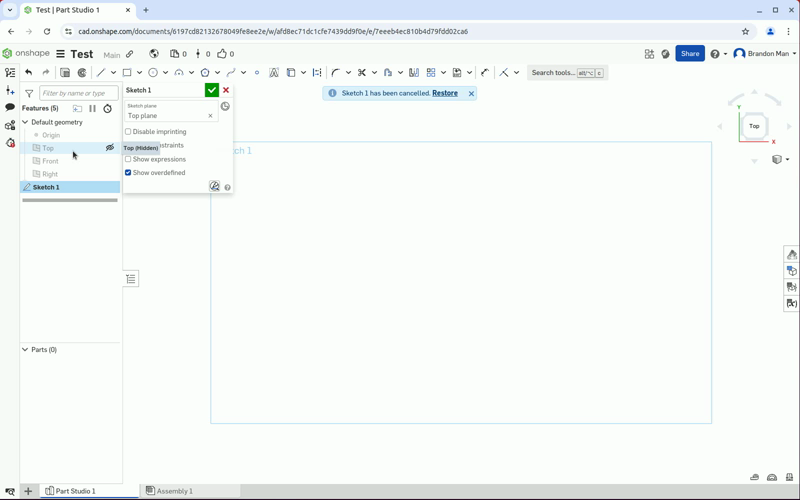
mouse_move(73, 352)
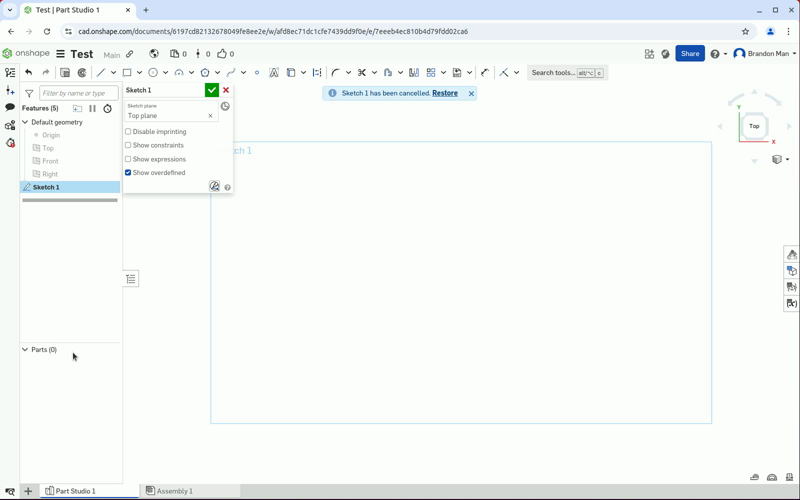
key(y)
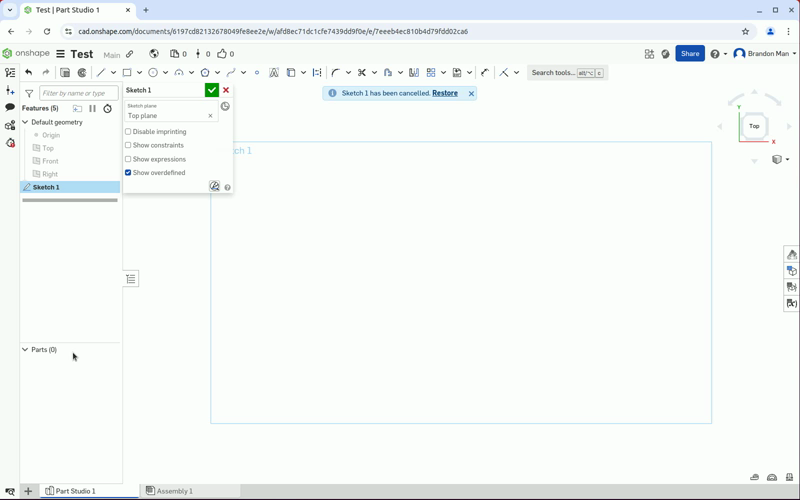
key(l)
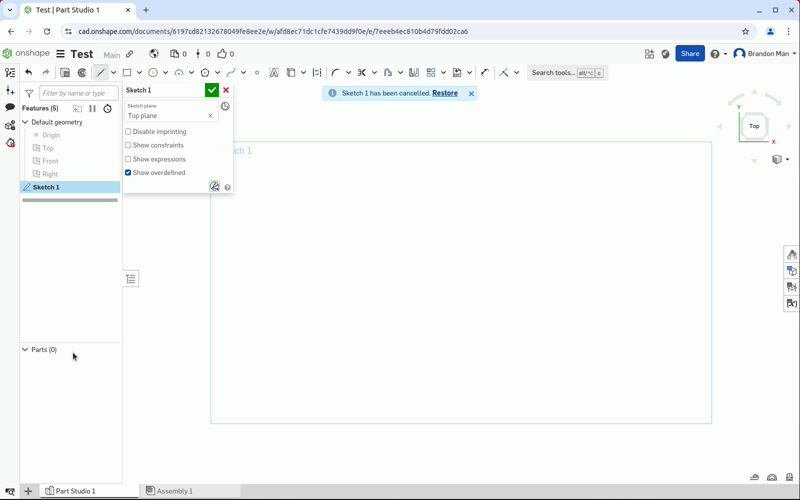
key_down(shift)
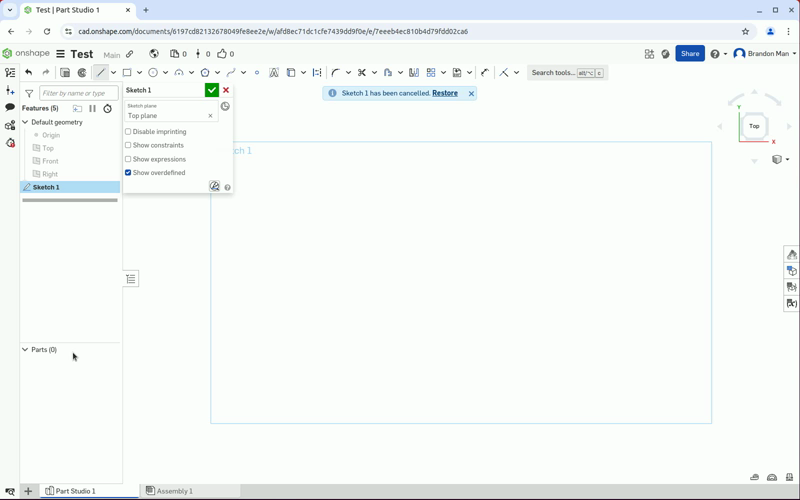
mouse_move(348, 305)
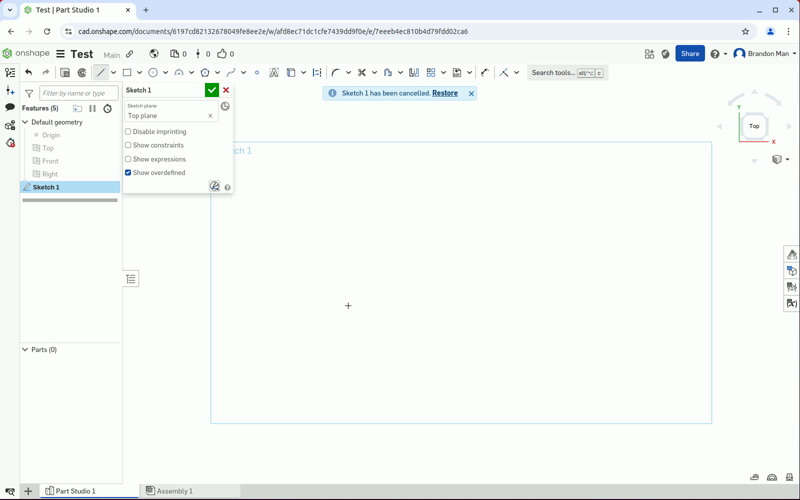
click(348, 305)
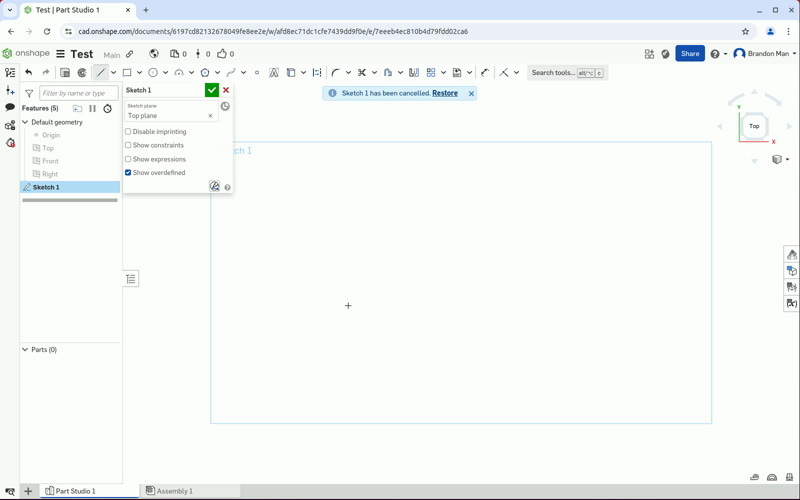
key_up(shift)
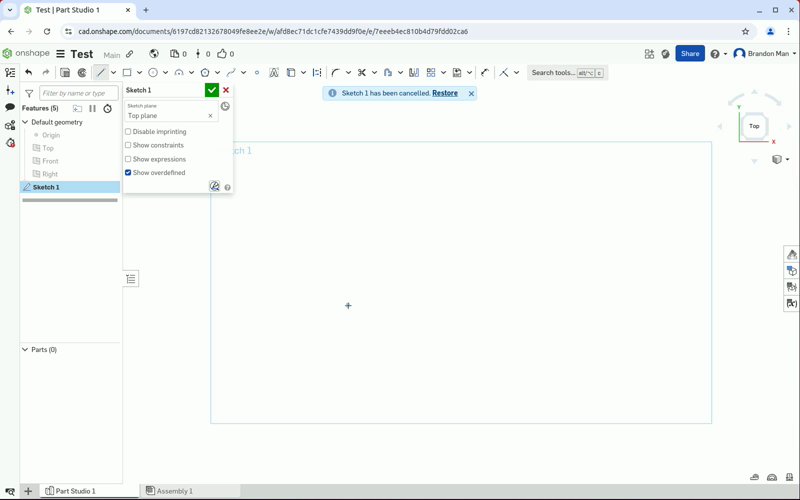
key_down(shift)
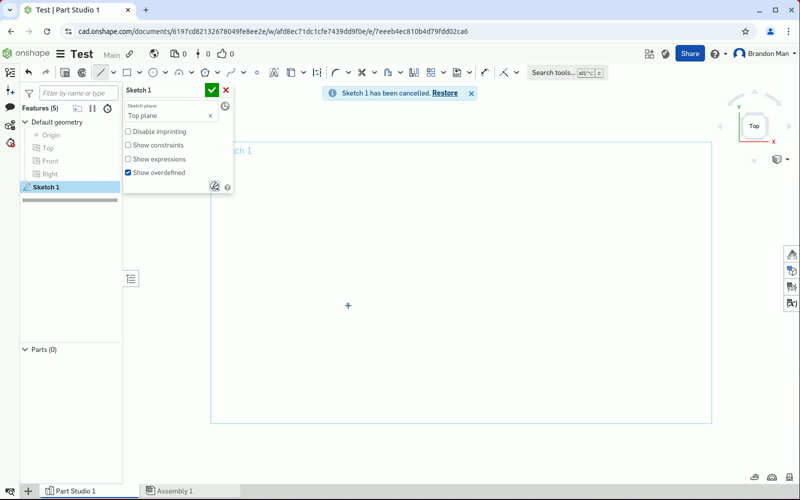
mouse_move(437, 305)
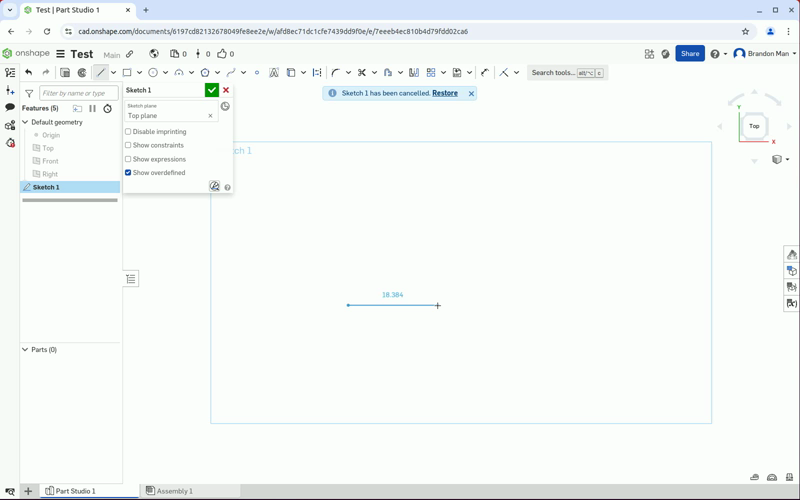
click(437, 305)
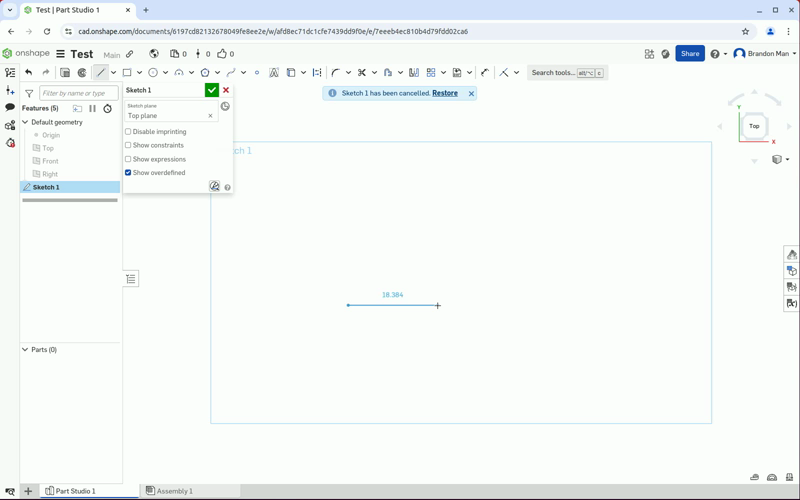
key_up(shift)
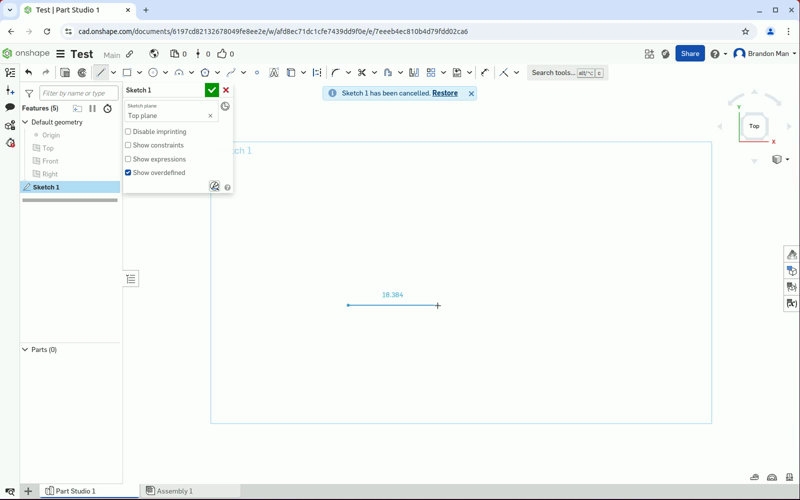
key_down(shift)
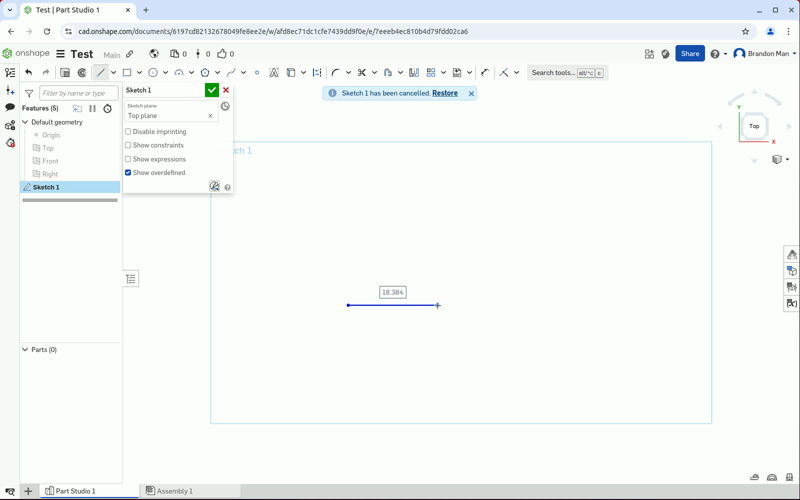
mouse_move(437, 394)
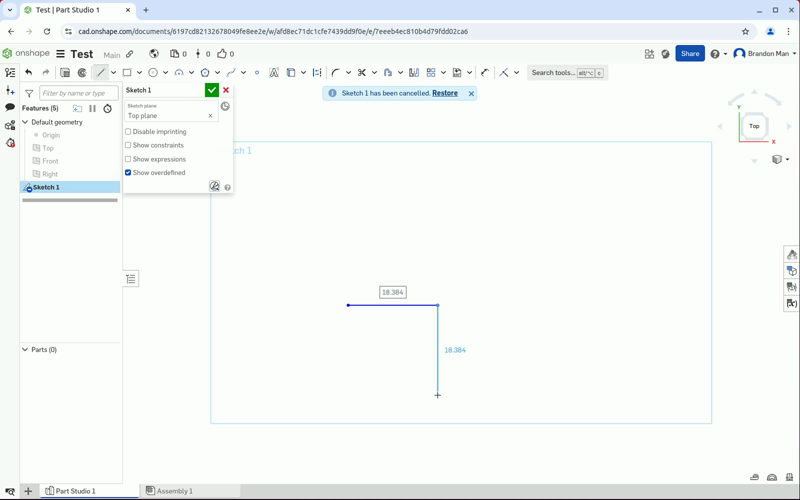
click(437, 394)
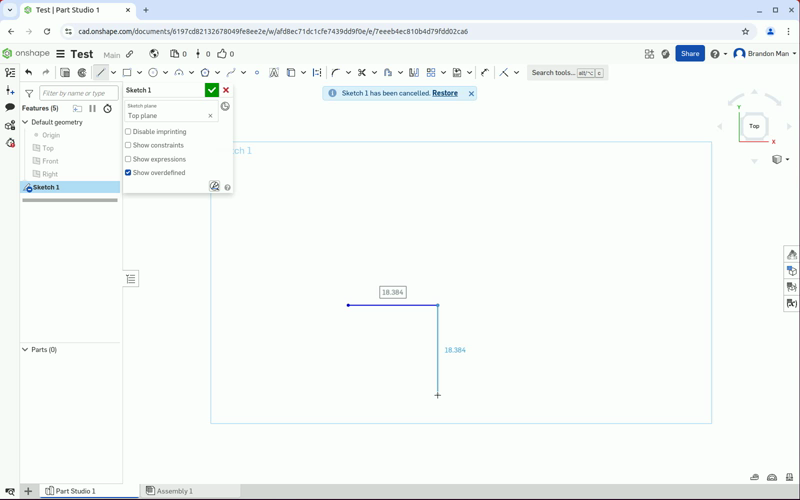
key_up(shift)
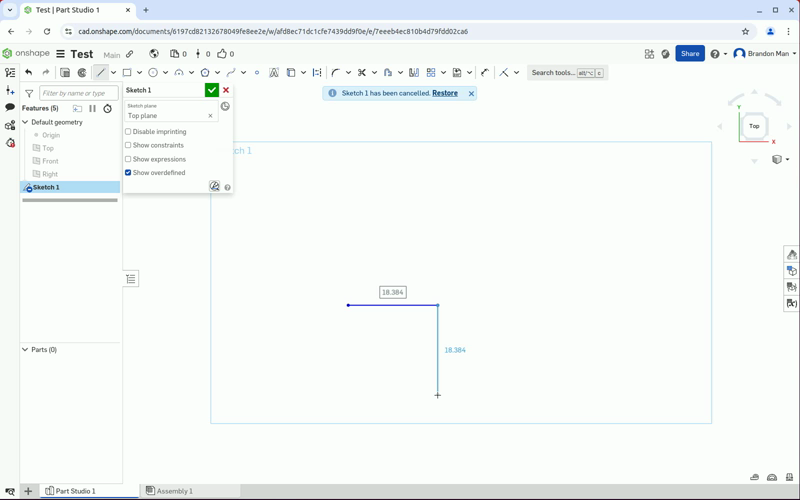
key_down(shift)
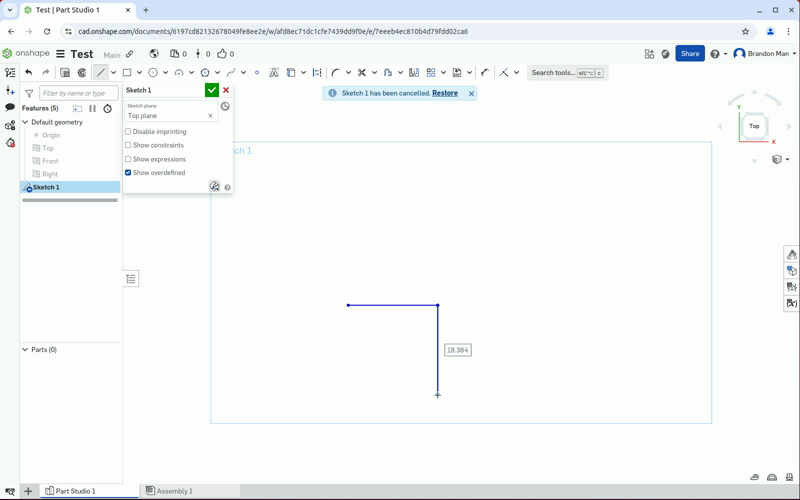
mouse_move(467, 394)
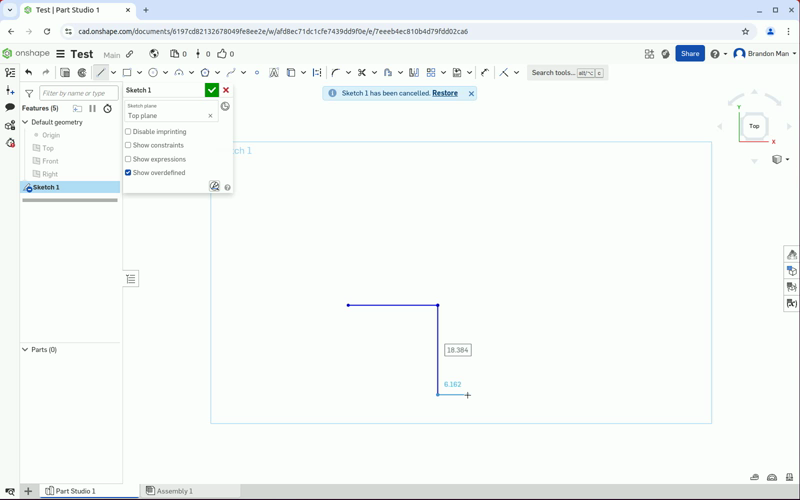
mouse_move(482, 394)
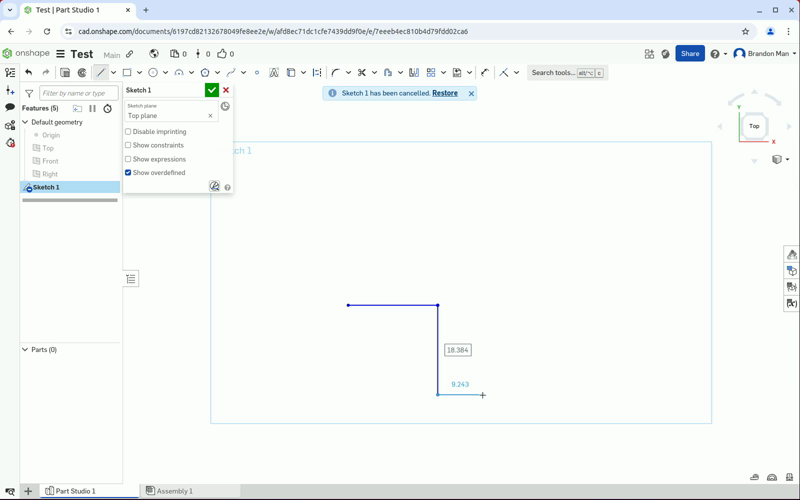
click(482, 394)
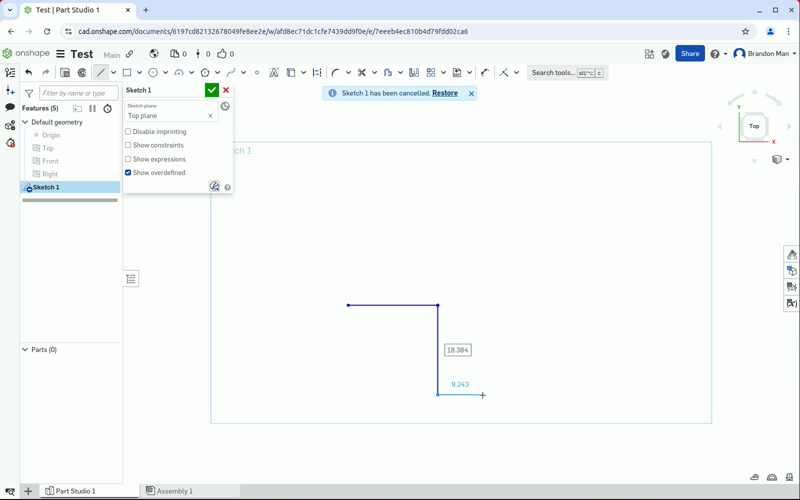
key_up(shift)
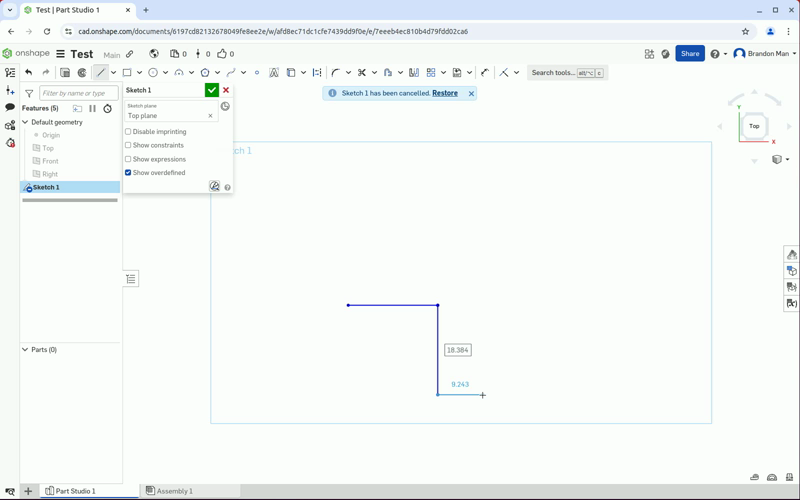
key_down(shift)
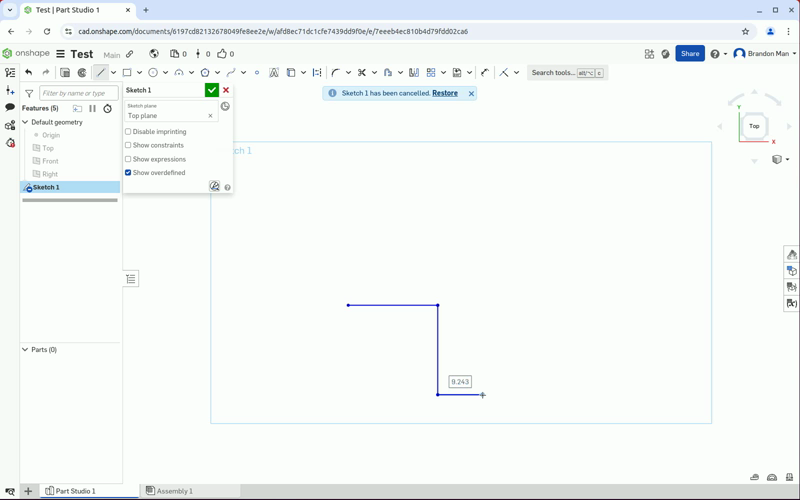
mouse_move(482, 305)
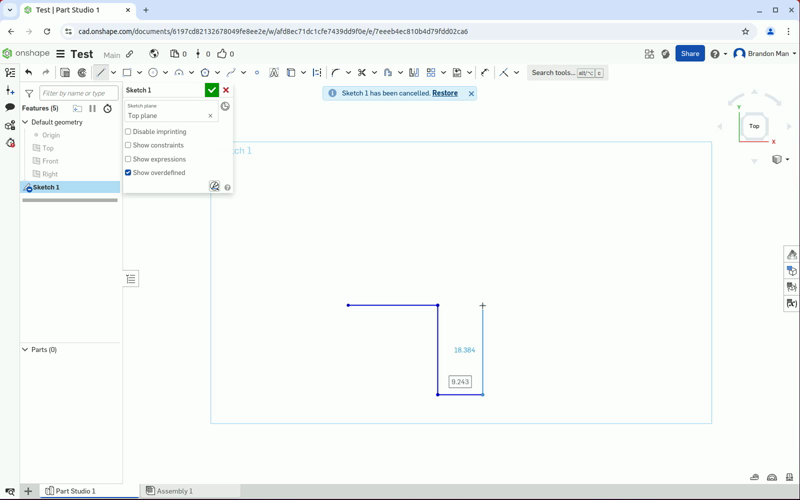
click(482, 305)
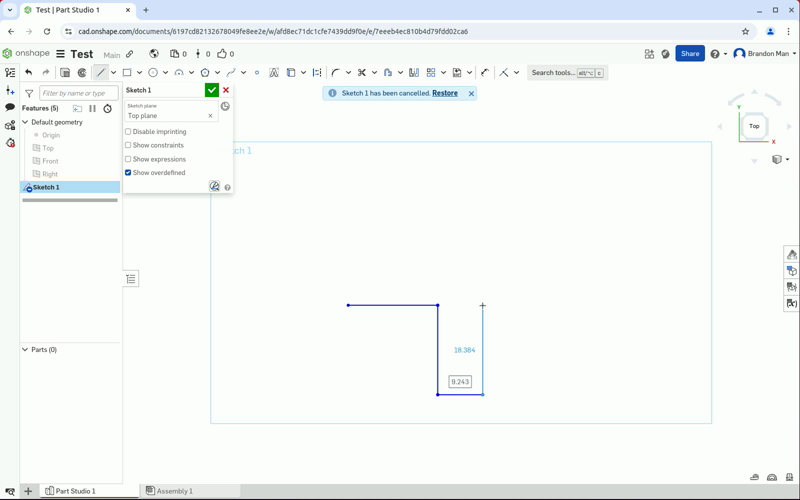
key_up(shift)
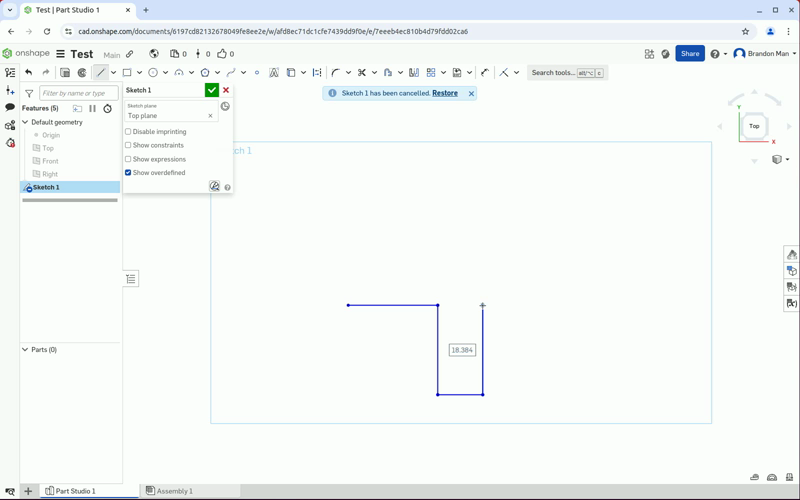
key_down(shift)
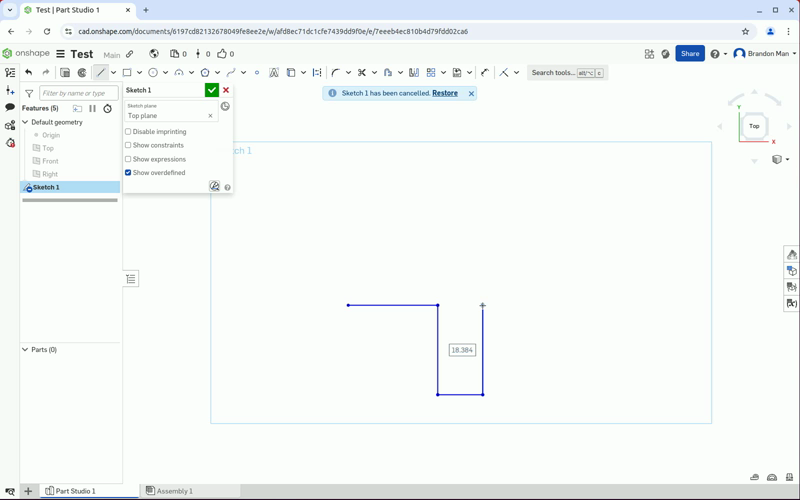
mouse_move(572, 305)
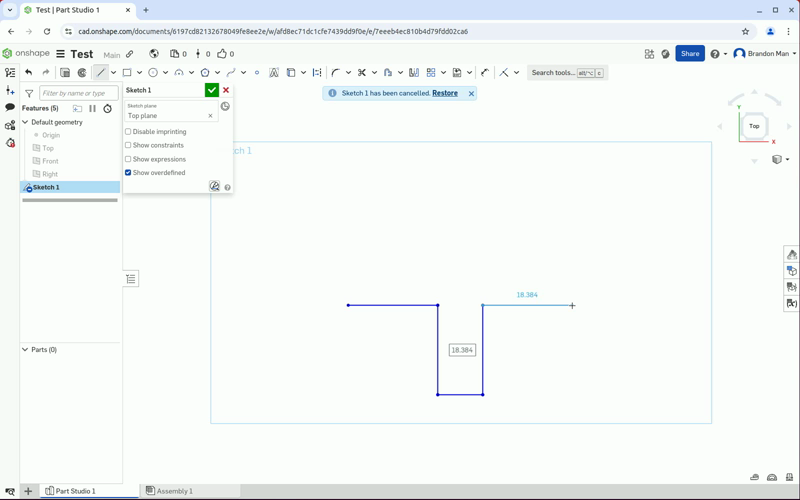
click(572, 305)
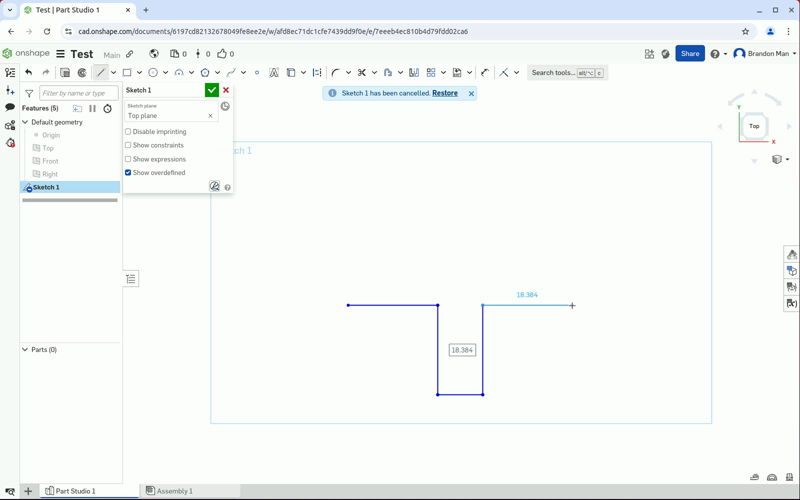
key_up(shift)
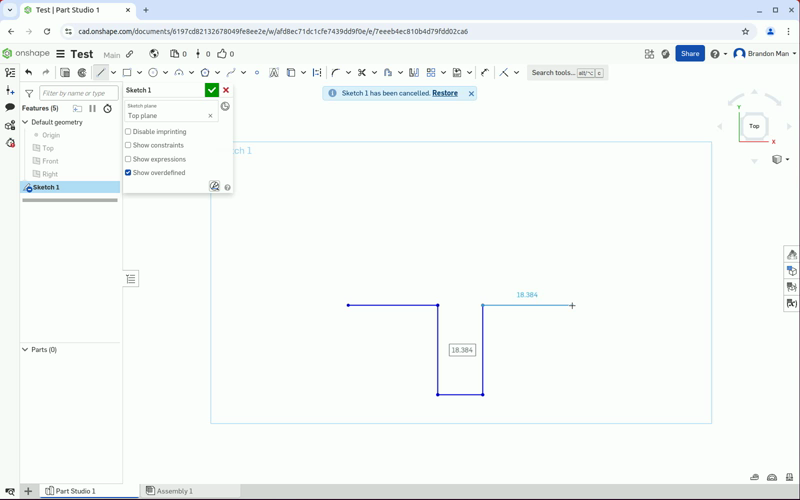
key_down(shift)
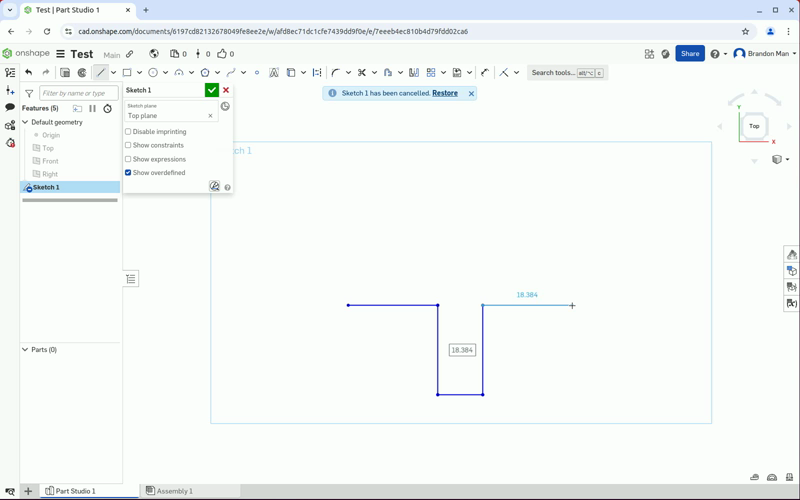
mouse_move(589, 305)
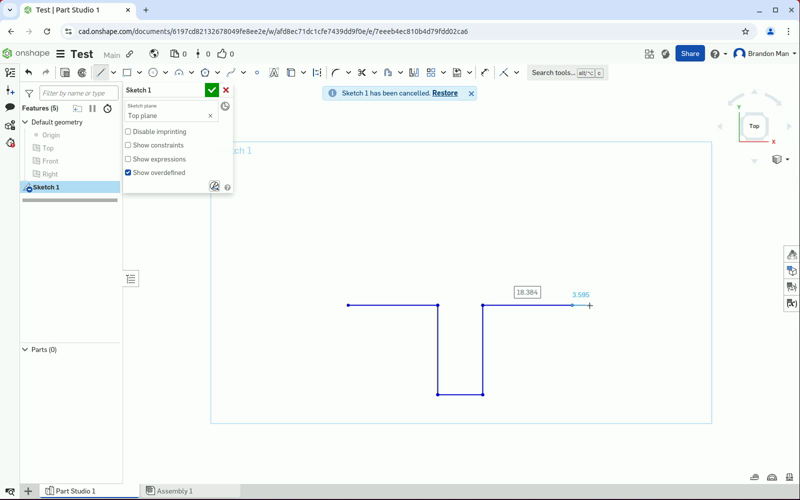
mouse_move(572, 260)
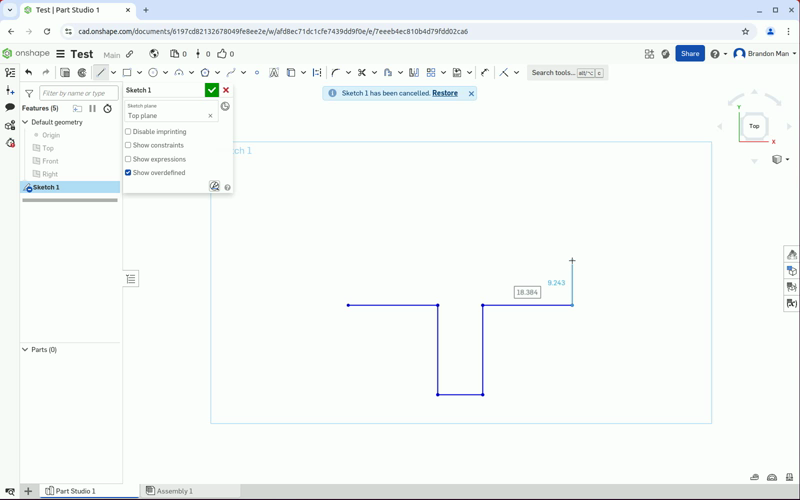
click(572, 260)
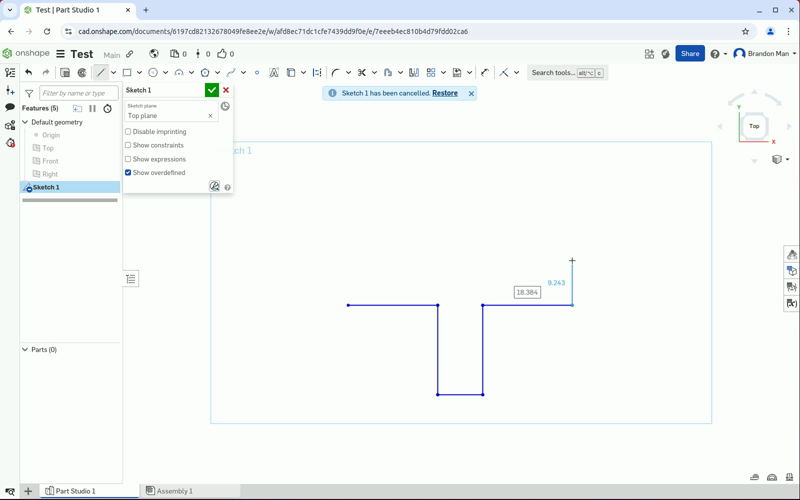
key_up(shift)
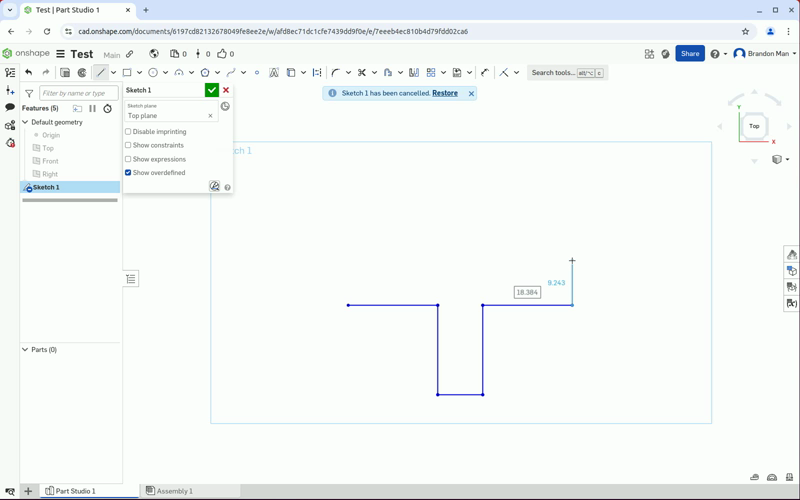
key_down(shift)
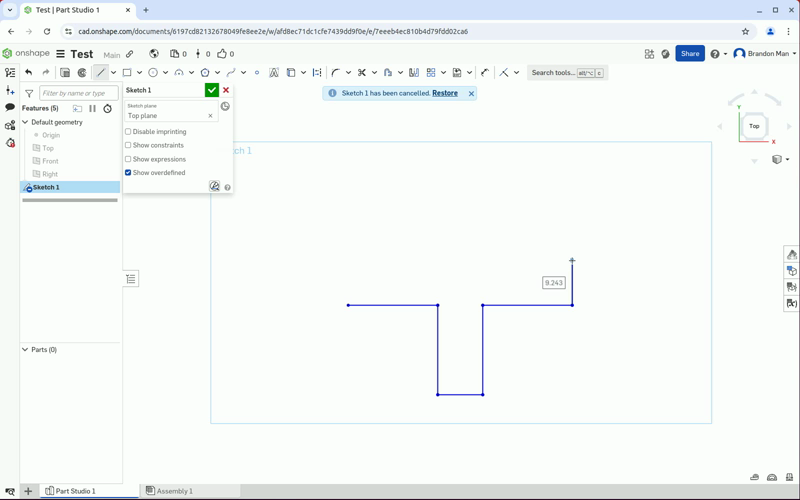
mouse_move(482, 260)
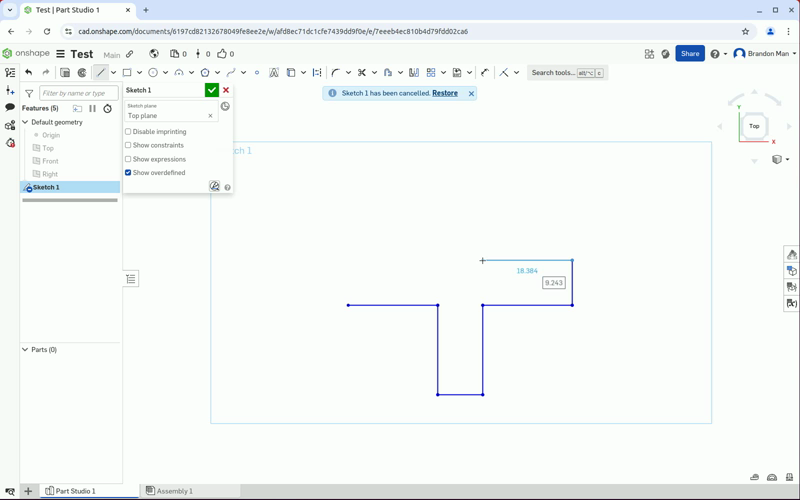
click(482, 260)
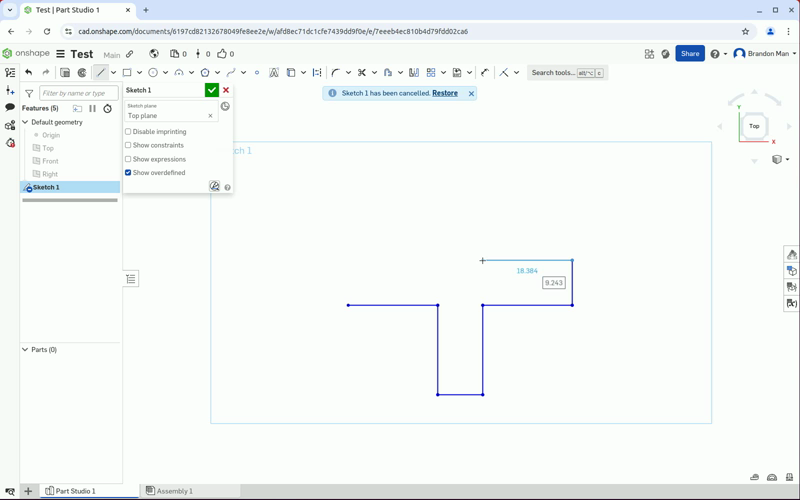
key_up(shift)
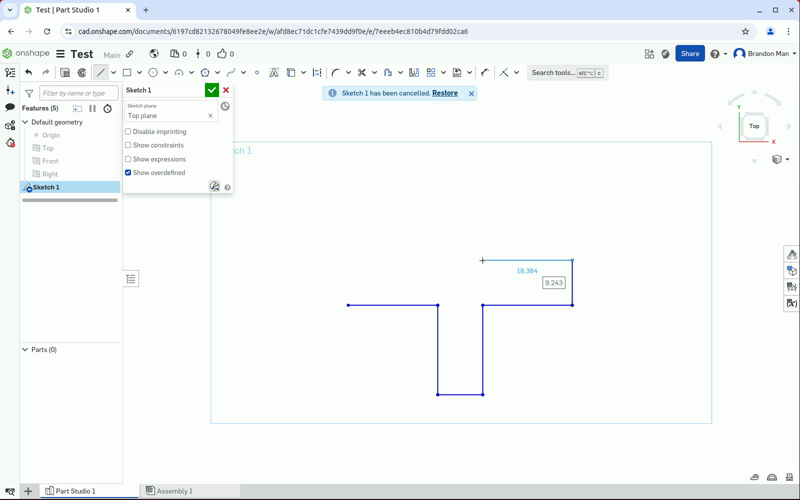
key_down(shift)
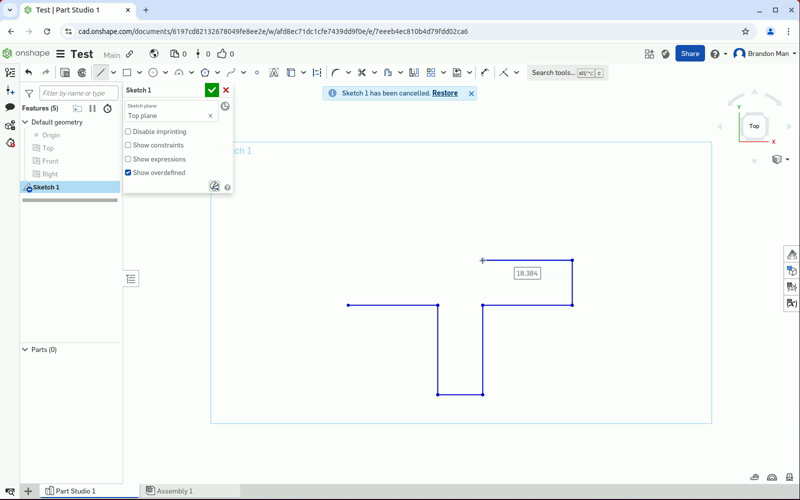
mouse_move(482, 170)
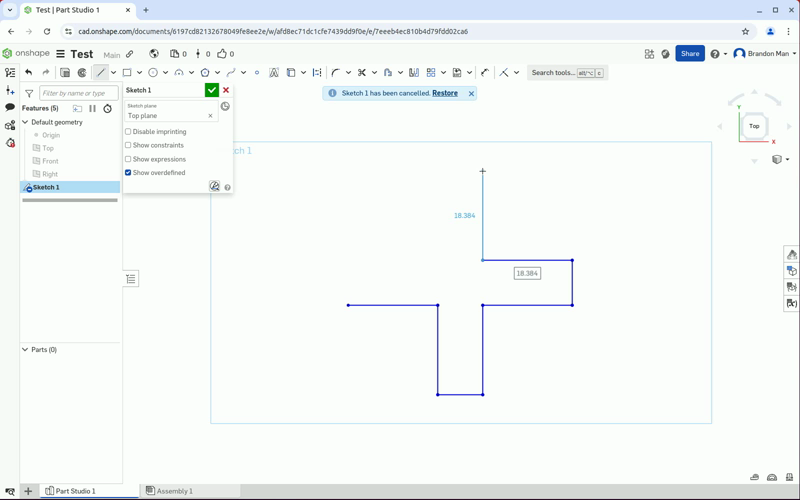
click(482, 170)
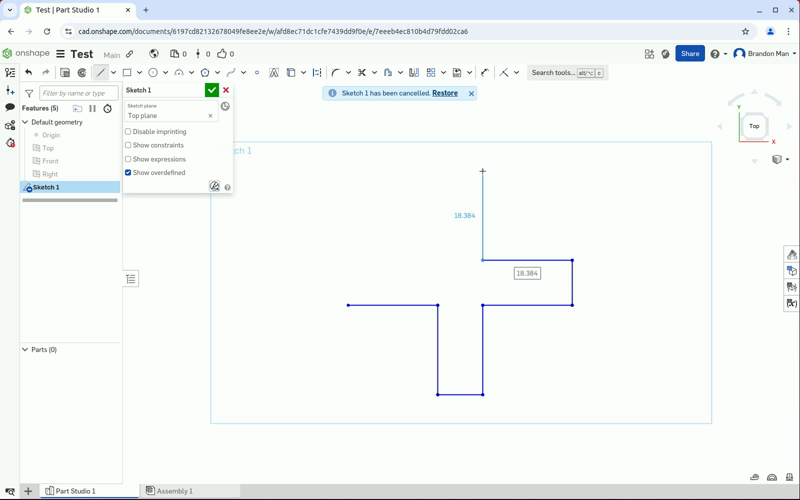
key_up(shift)
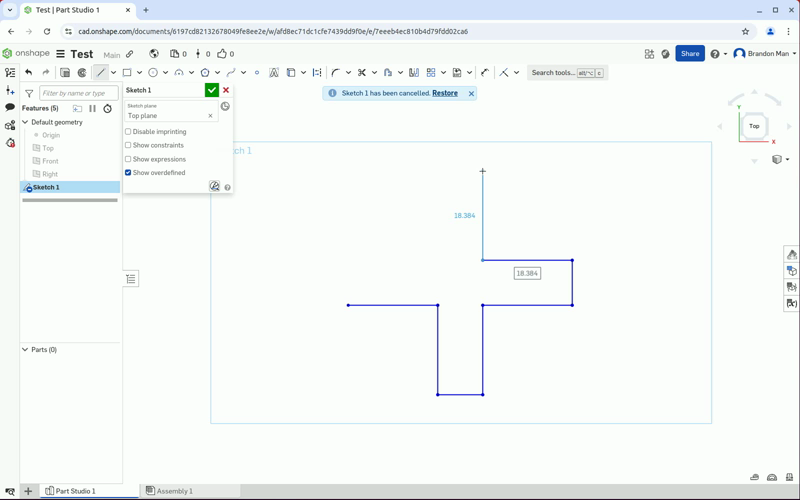
key_down(shift)
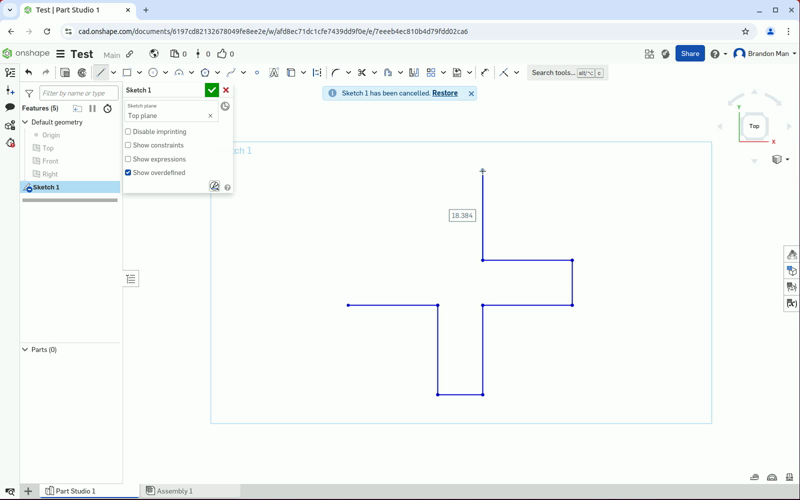
mouse_move(512, 170)
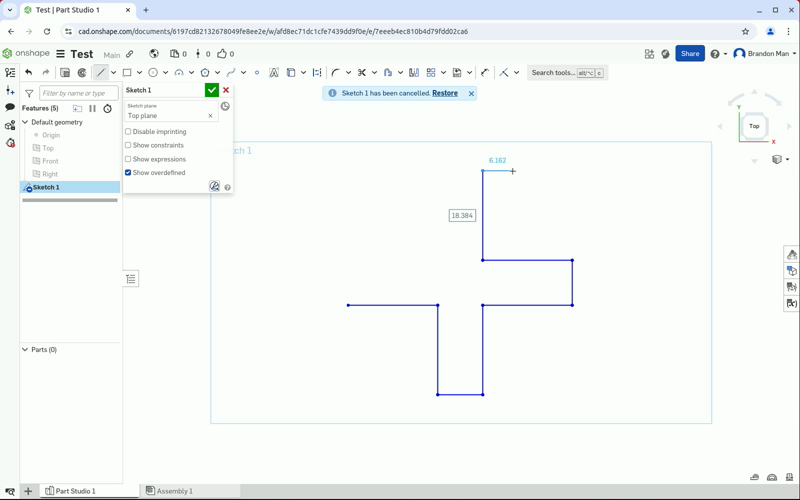
mouse_move(437, 170)
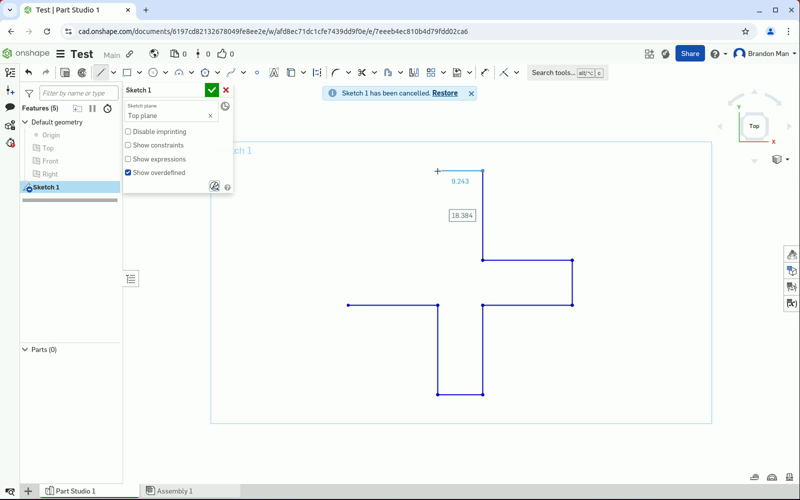
click(437, 170)
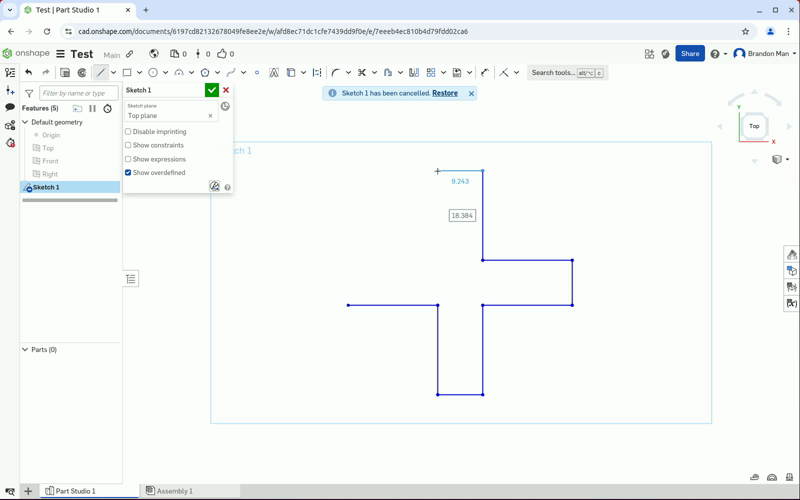
key_up(shift)
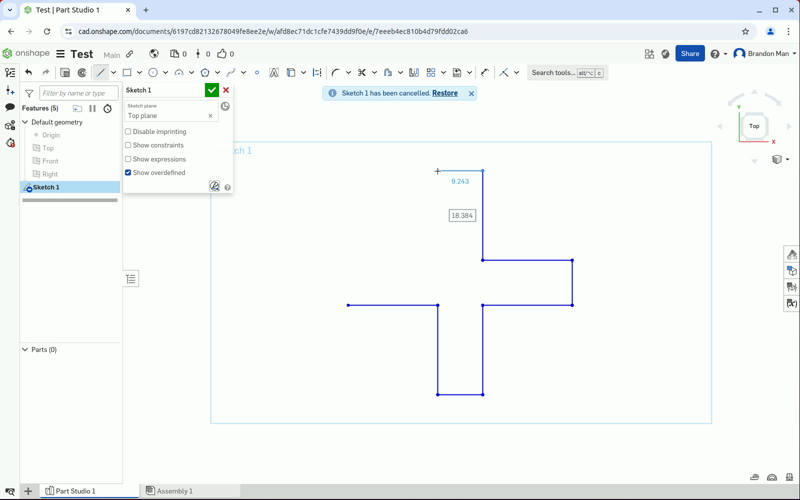
key_down(shift)
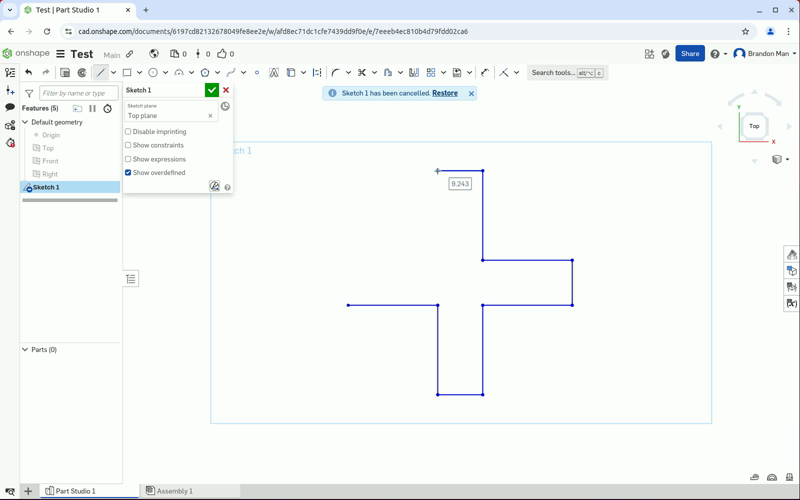
mouse_move(437, 260)
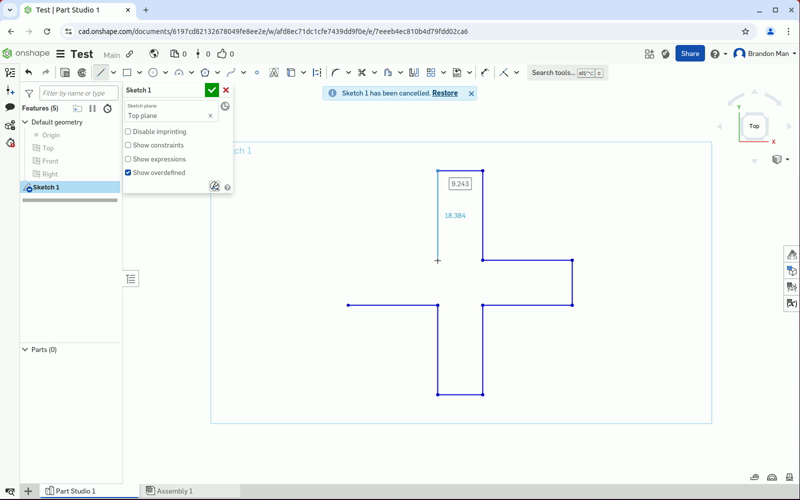
click(437, 260)
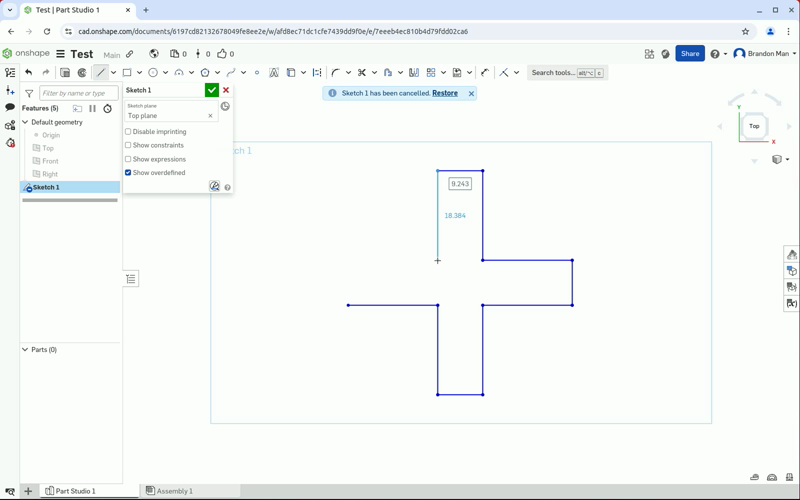
key_up(shift)
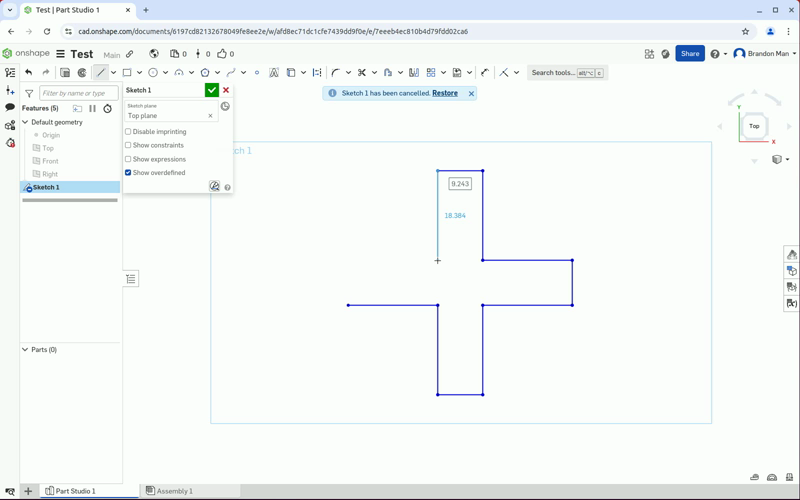
key_down(shift)
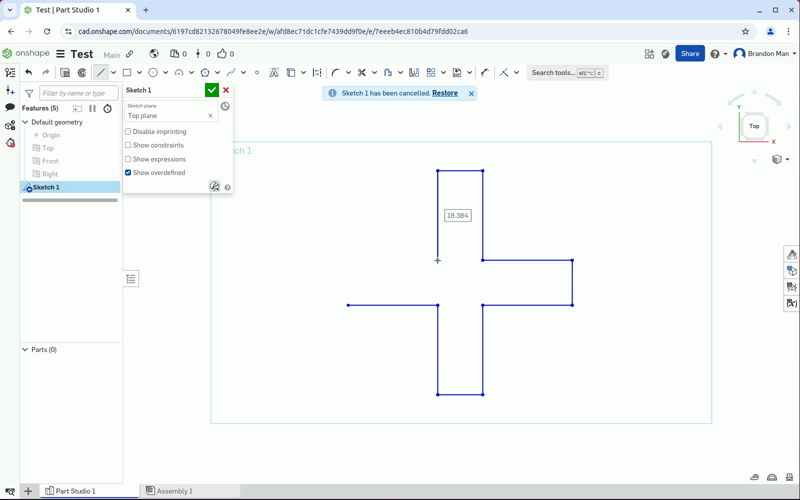
mouse_move(348, 260)
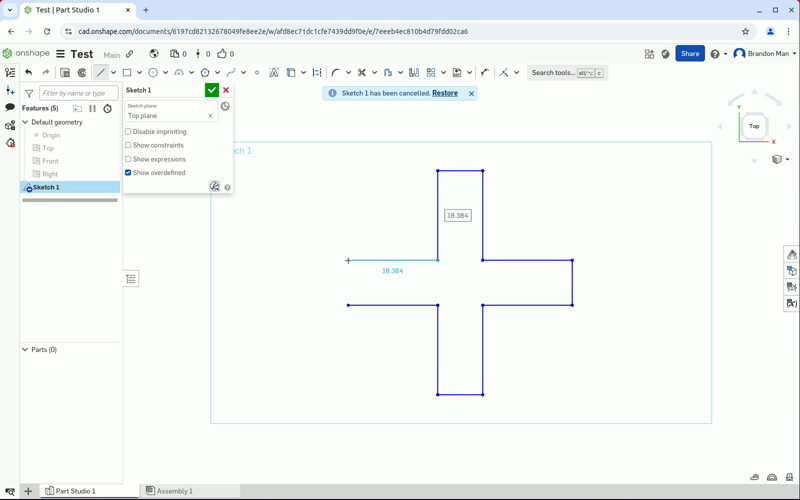
click(348, 260)
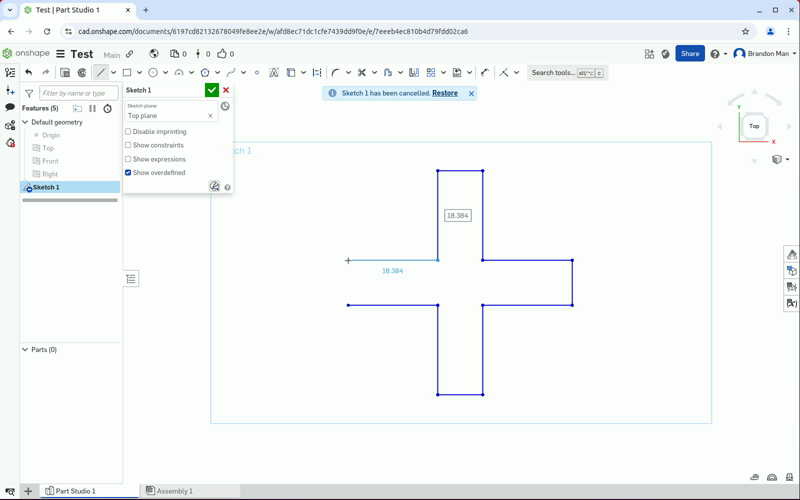
key_up(shift)
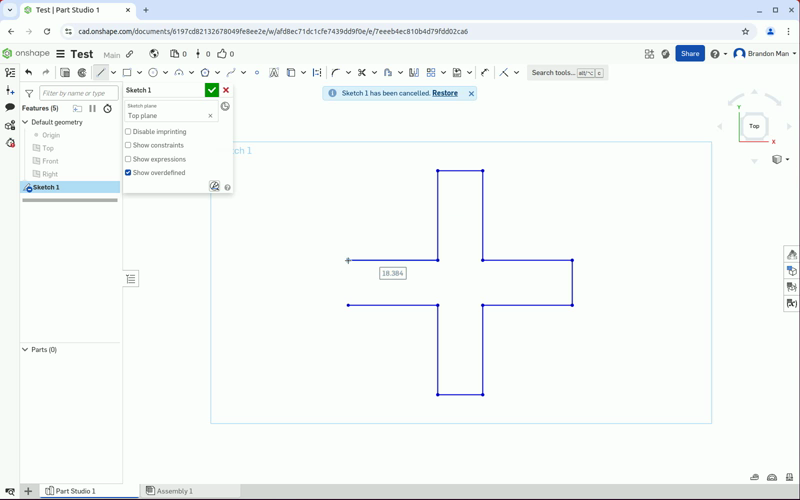
mouse_move(378, 260)
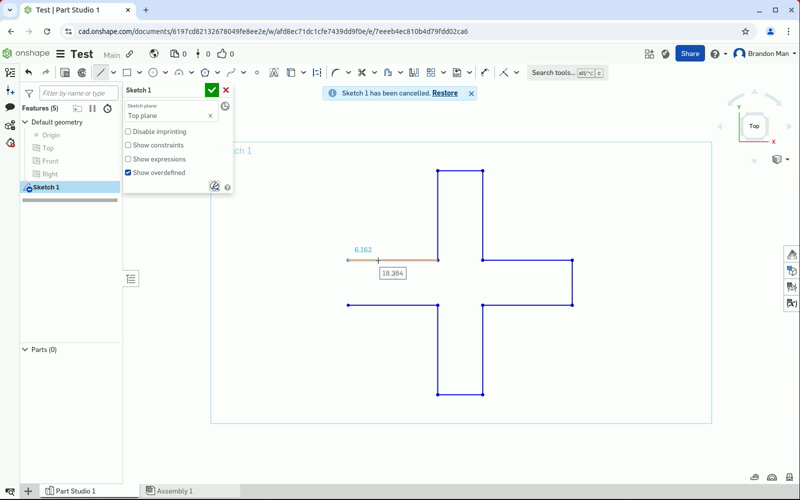
key_down(shift)
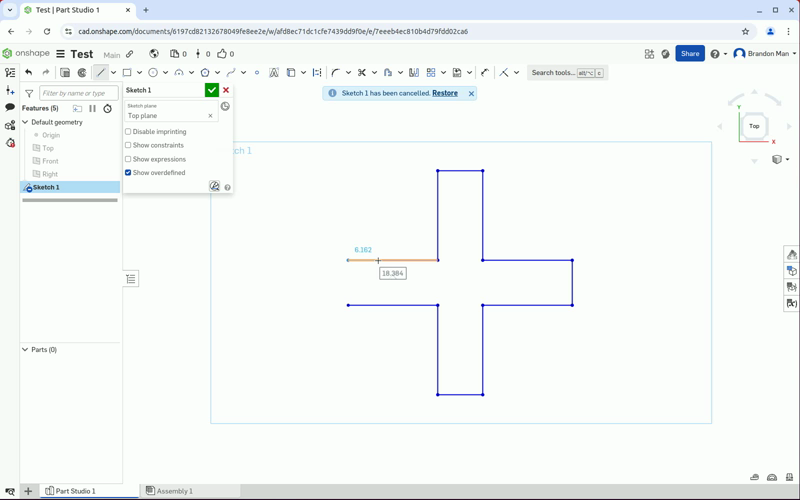
mouse_move(348, 305)
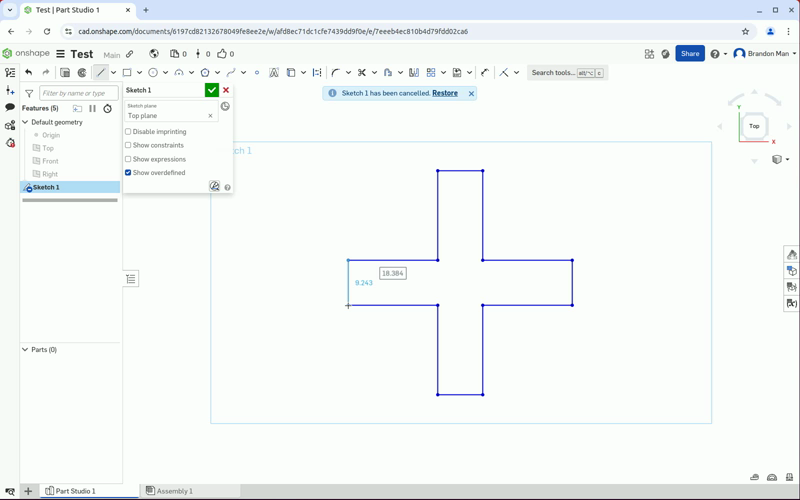
key_up(shift)
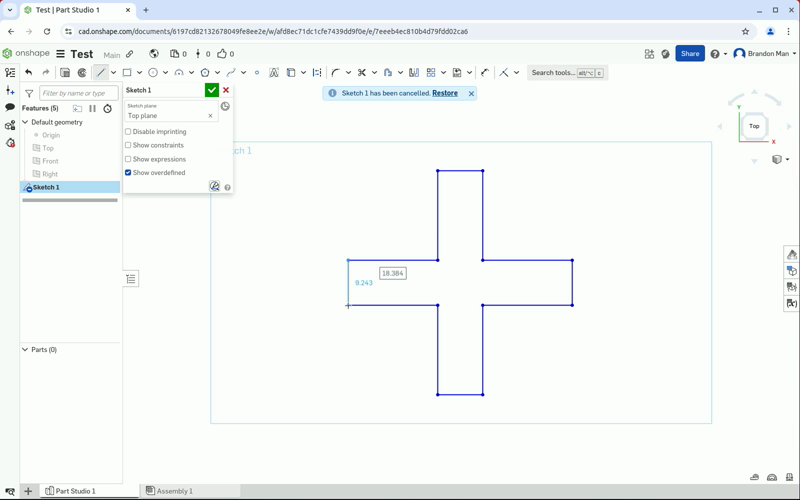
click(348, 305)
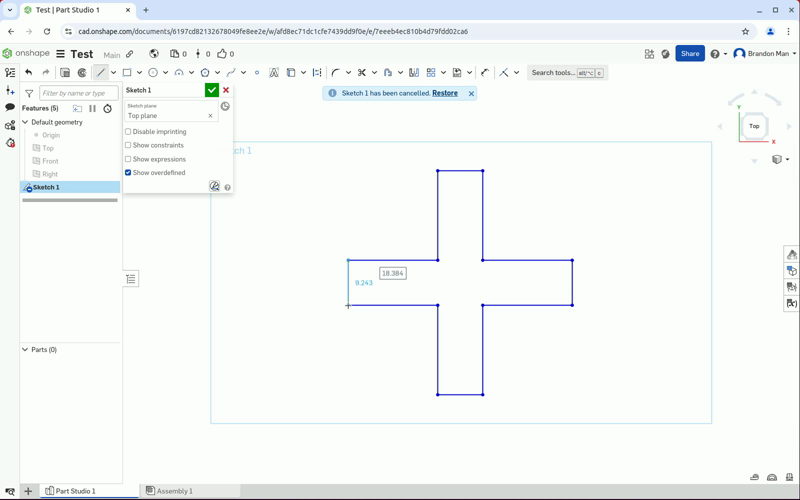
key(esc)
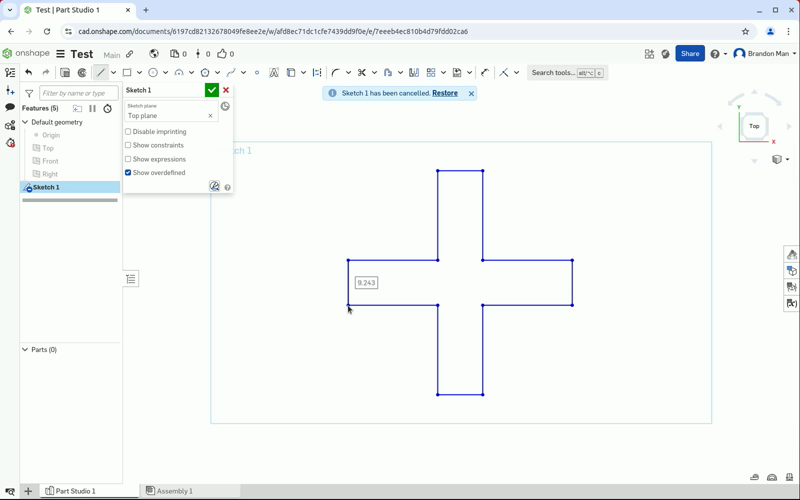
mouse_move(489, 282)
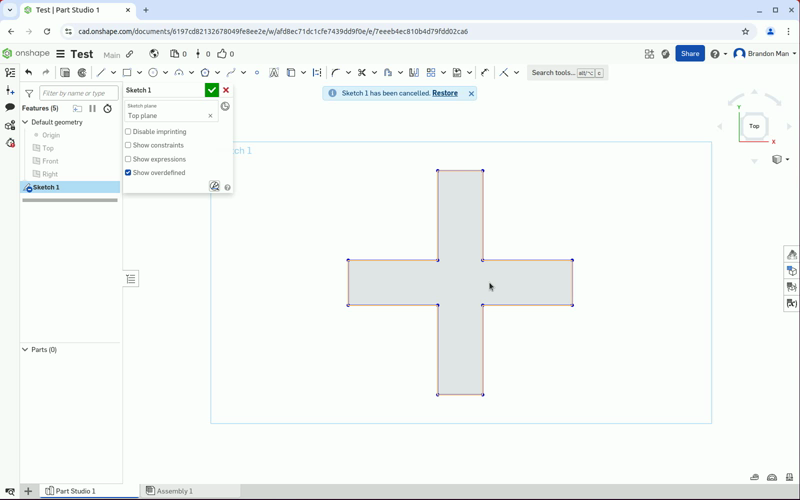
click(489, 282)
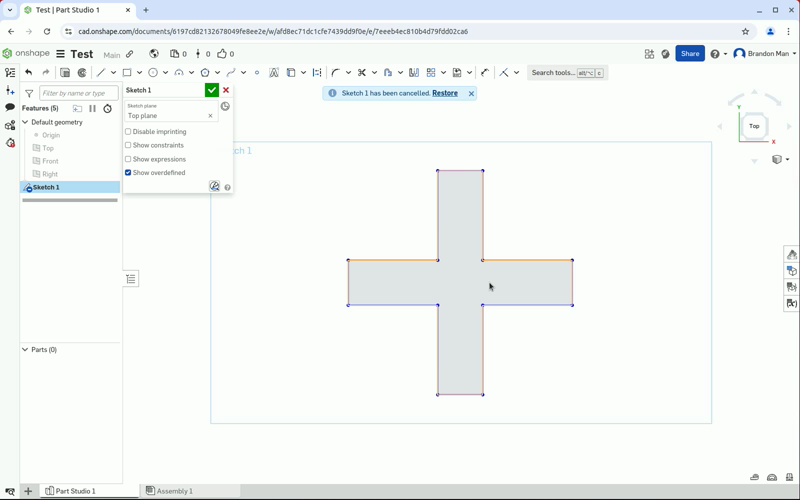
mouse_move(73, 352)
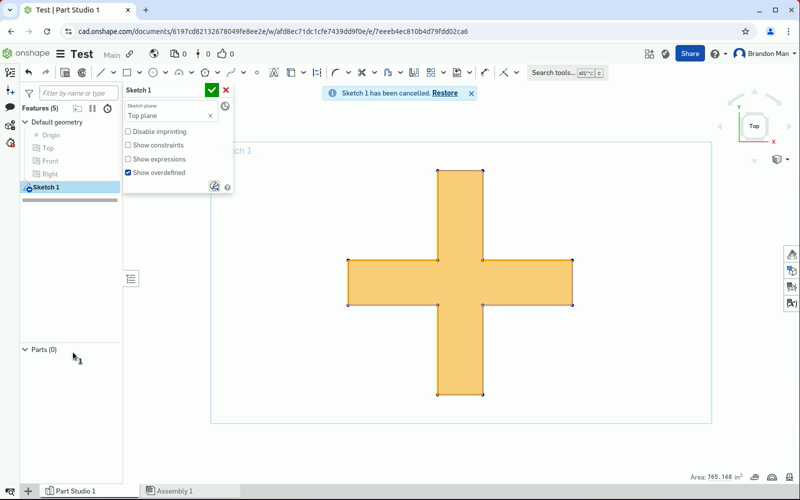
key(shift+y)
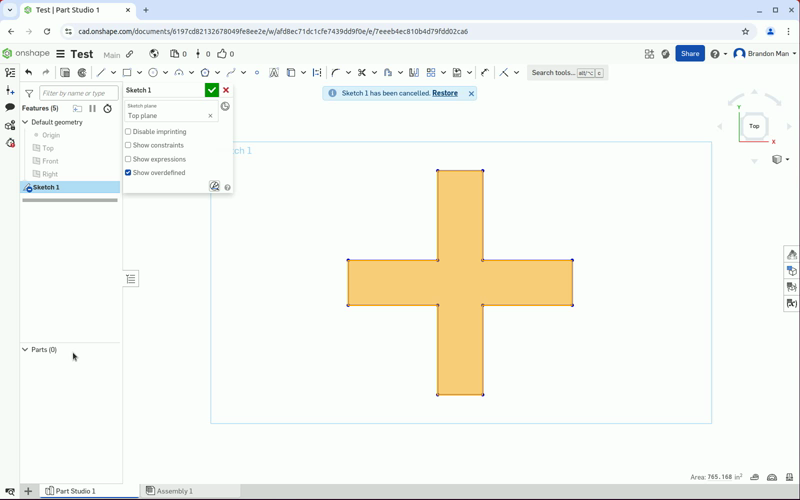
key(shift+e)
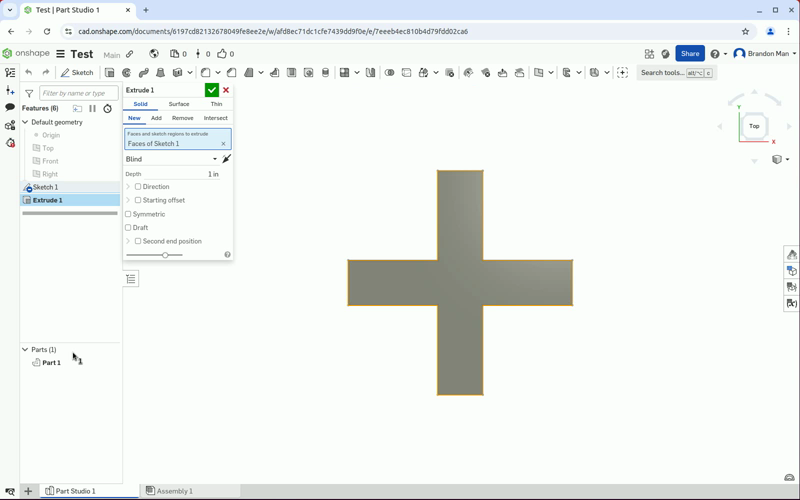
mouse_move(143, 106)
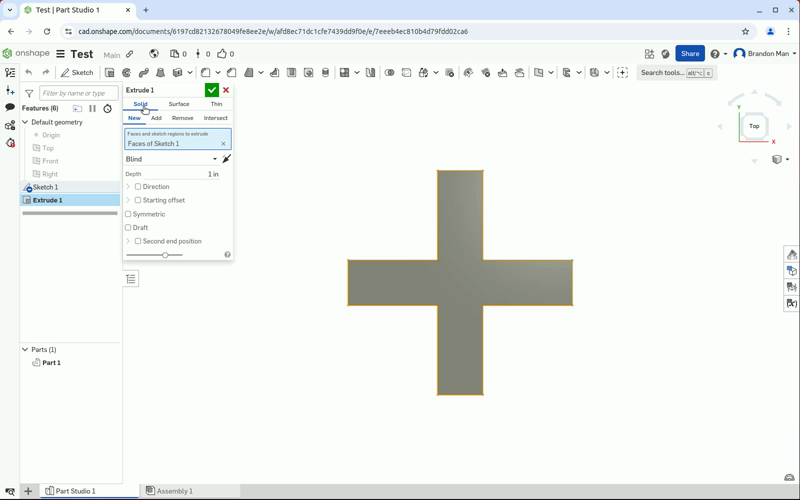
click(143, 106)
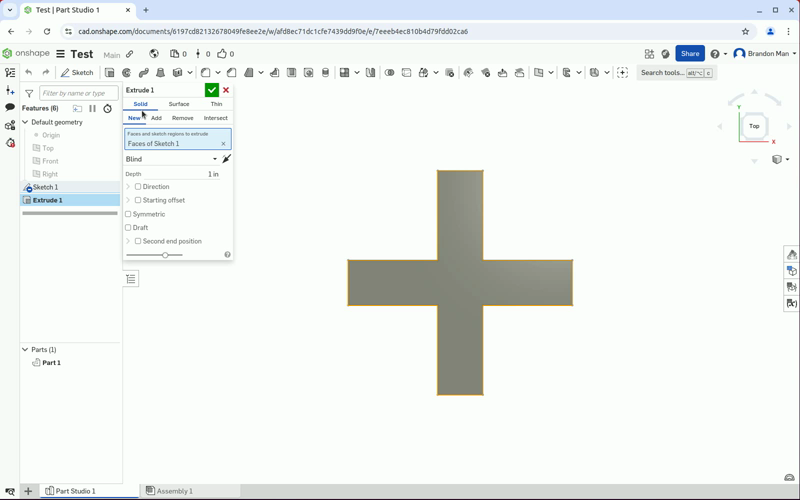
mouse_move(137, 120)
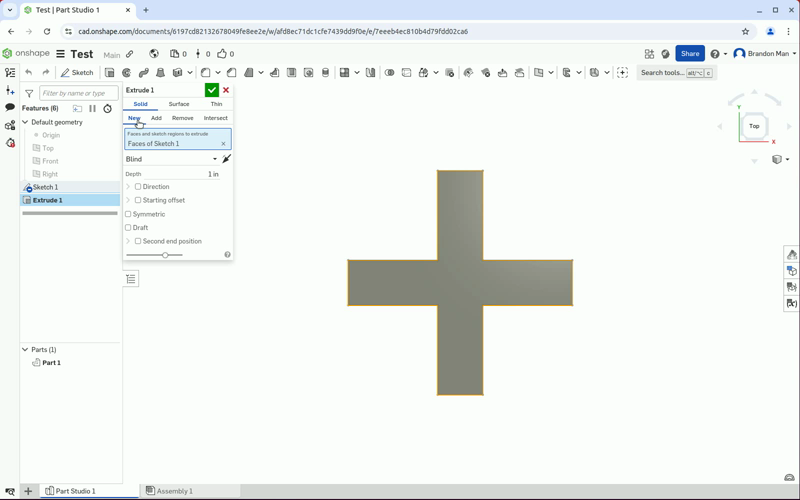
click(137, 120)
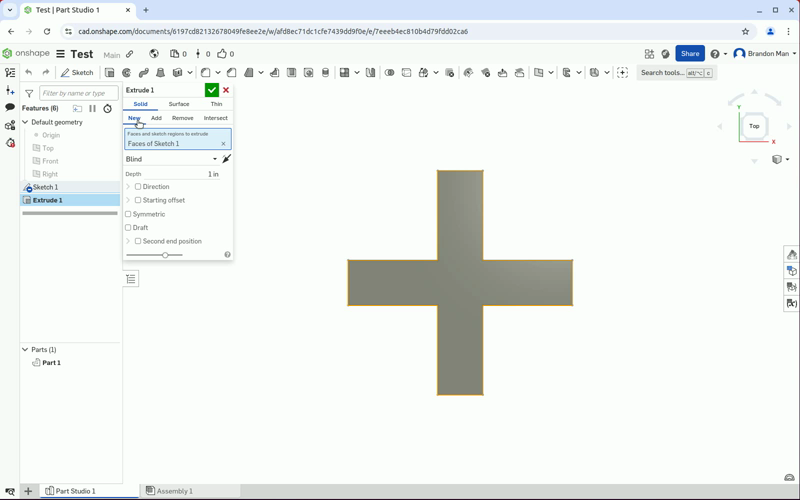
key(tab, 4)
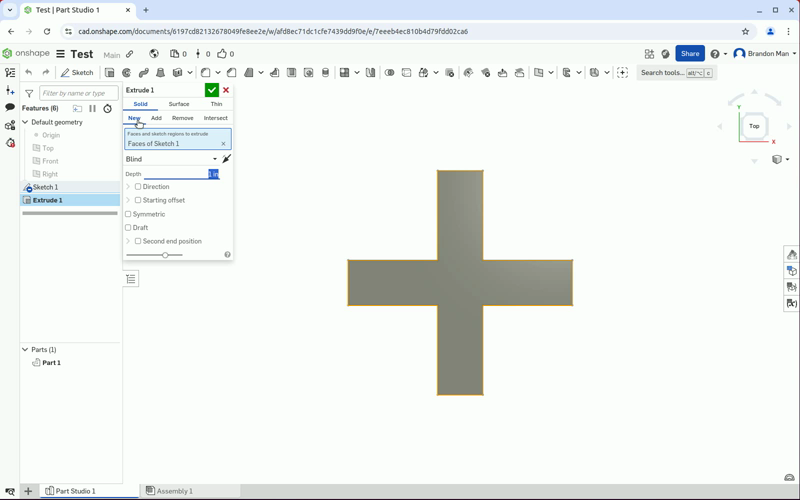
text(9.148)
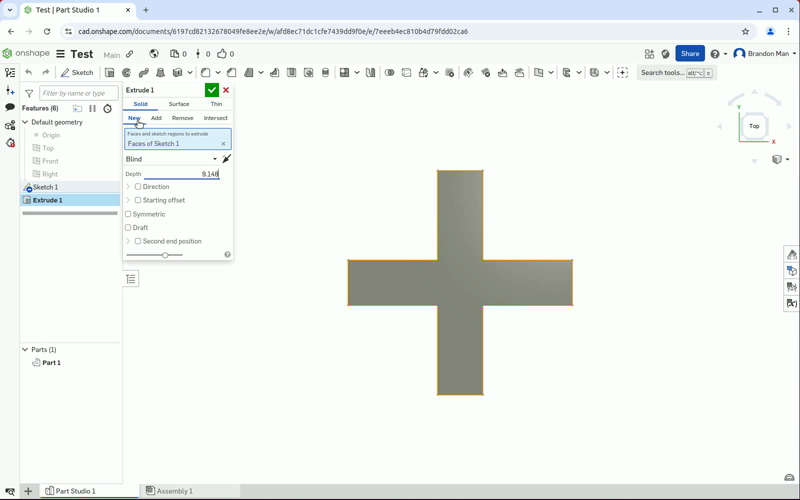
key(tab, 3)
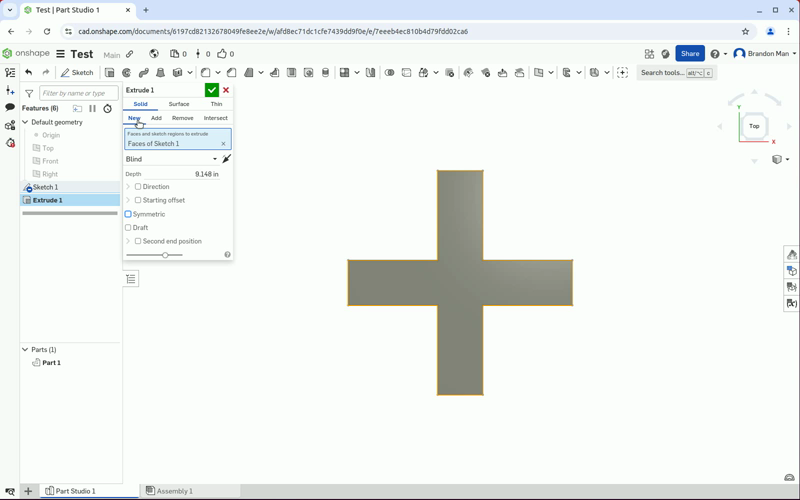
key(space)
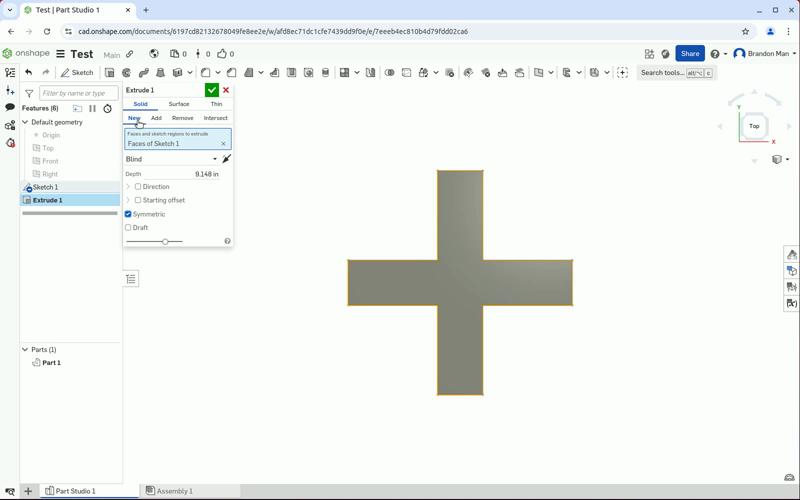
key(enter)
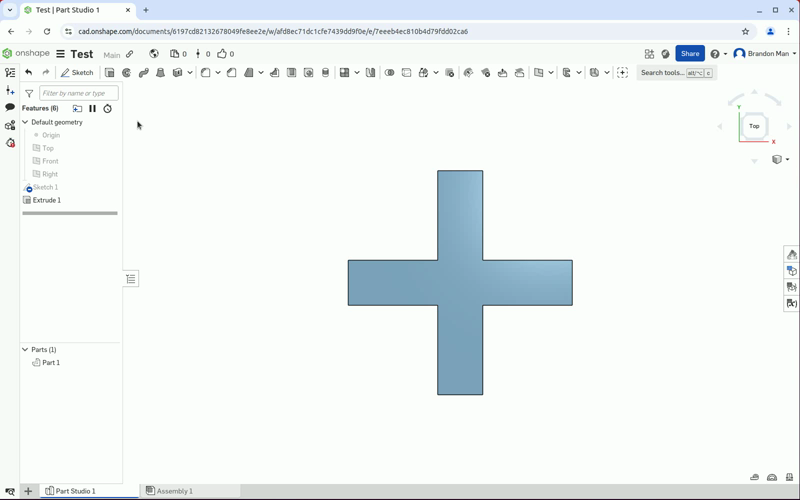
key(shift+h)
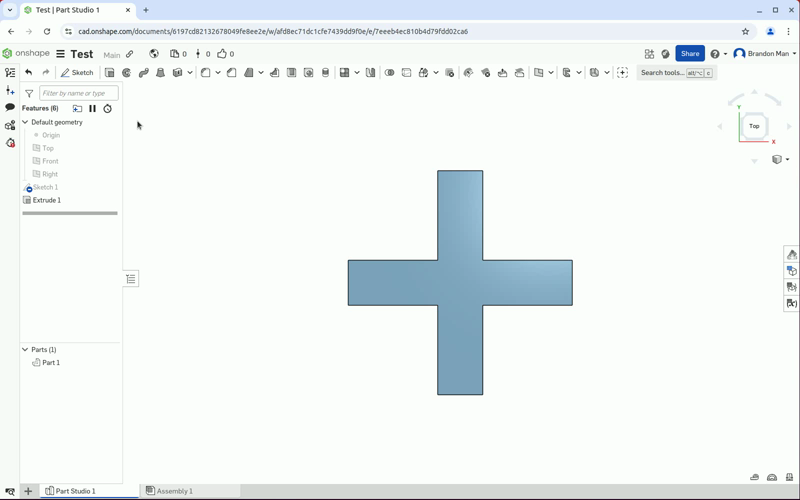
key(shift+h)
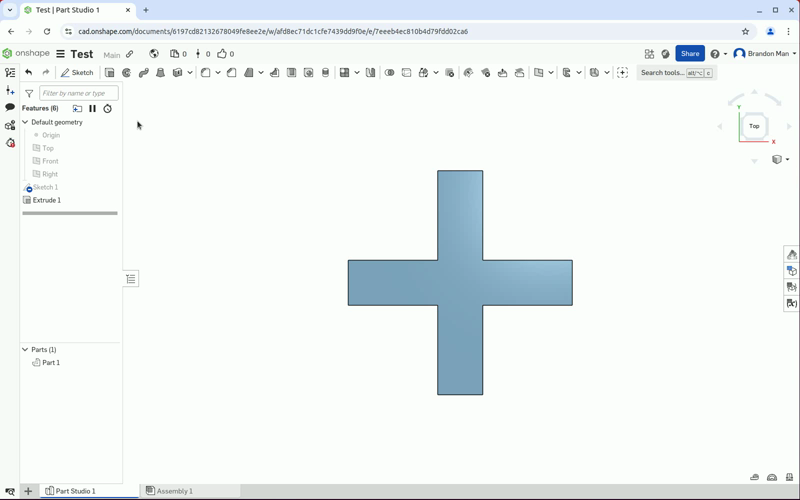
mouse_move(73, 189)
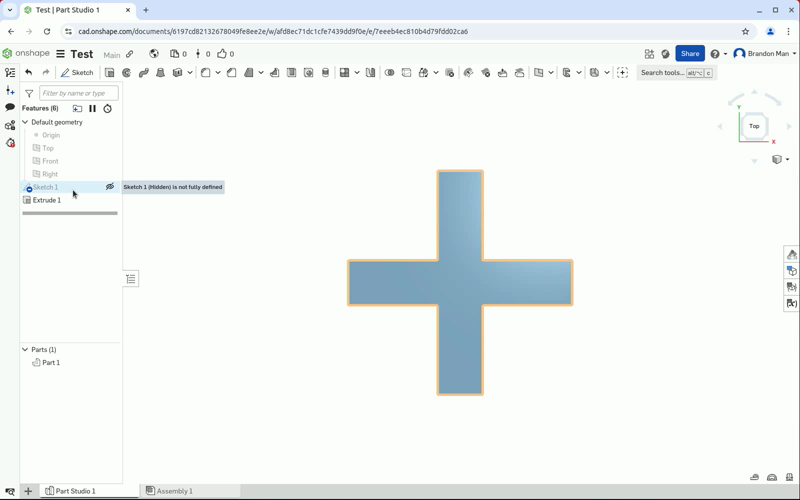
click(73, 189)
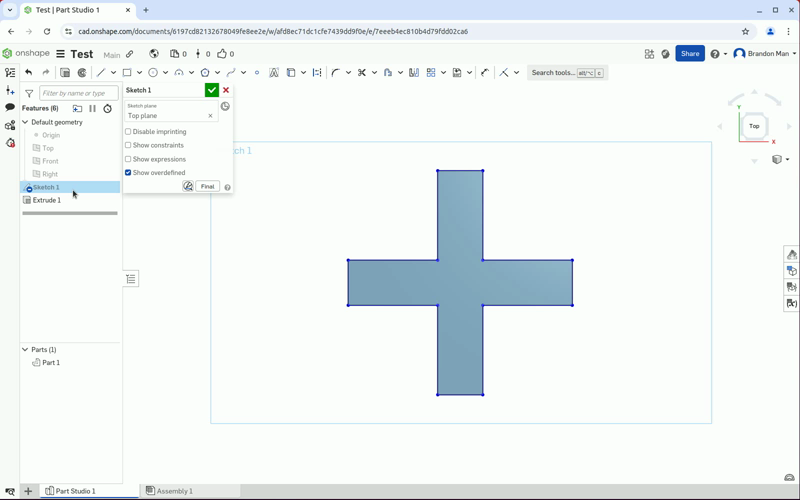
mouse_move(229, 92)
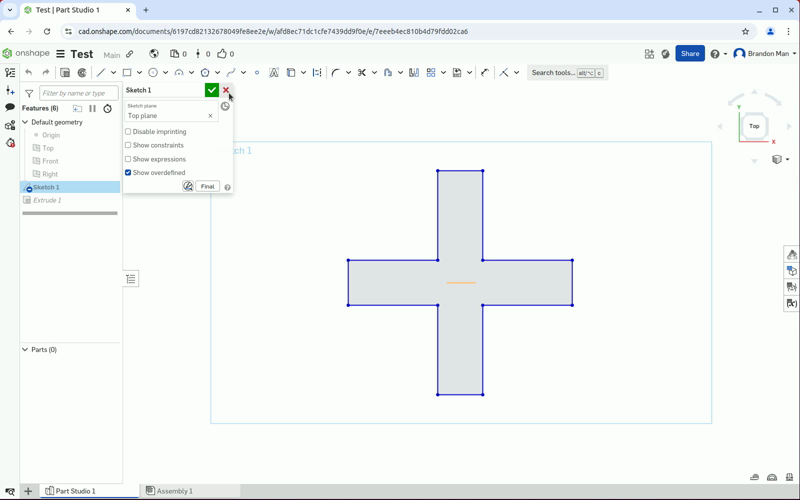
click(229, 92)
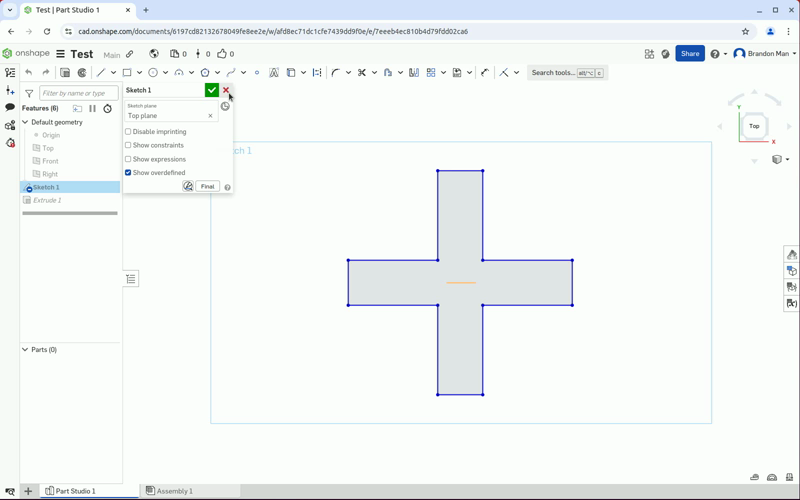
key(shift+s)
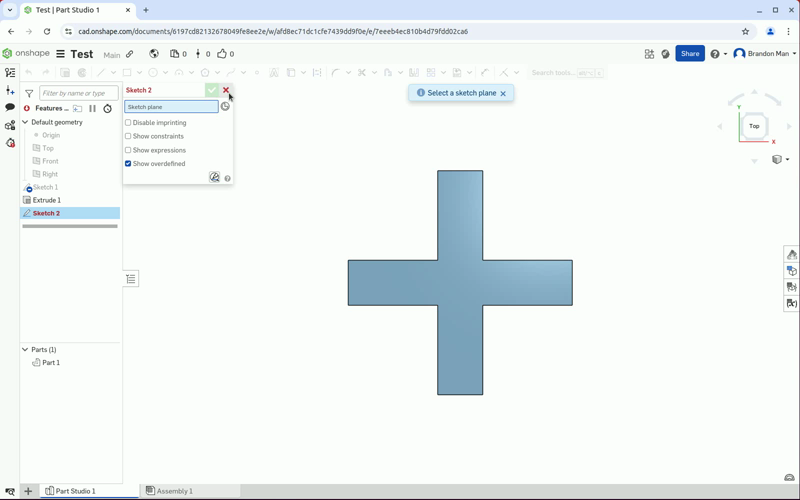
mouse_move(73, 150)
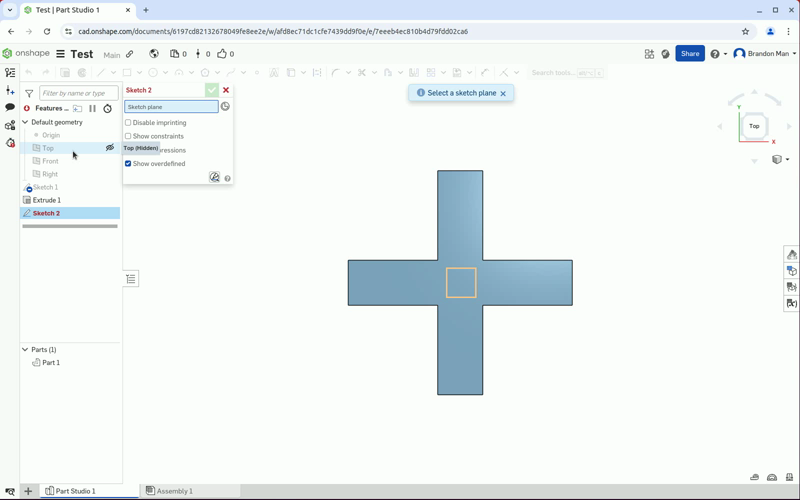
click(73, 150)
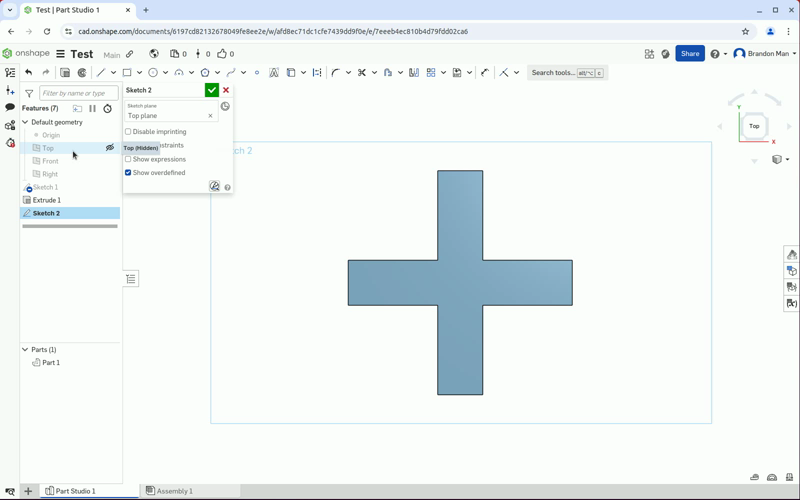
mouse_move(73, 352)
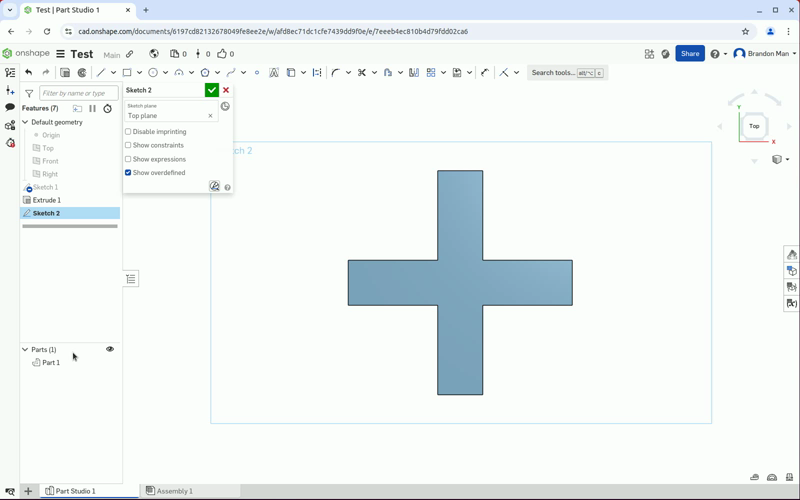
key(y)
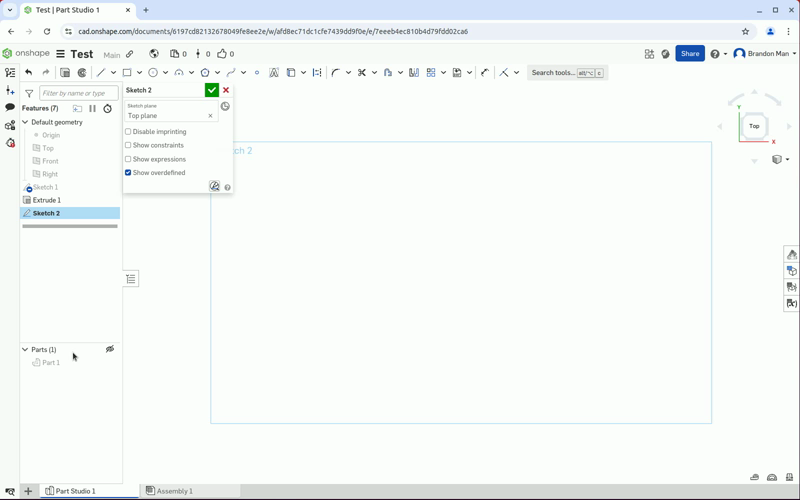
key(l)
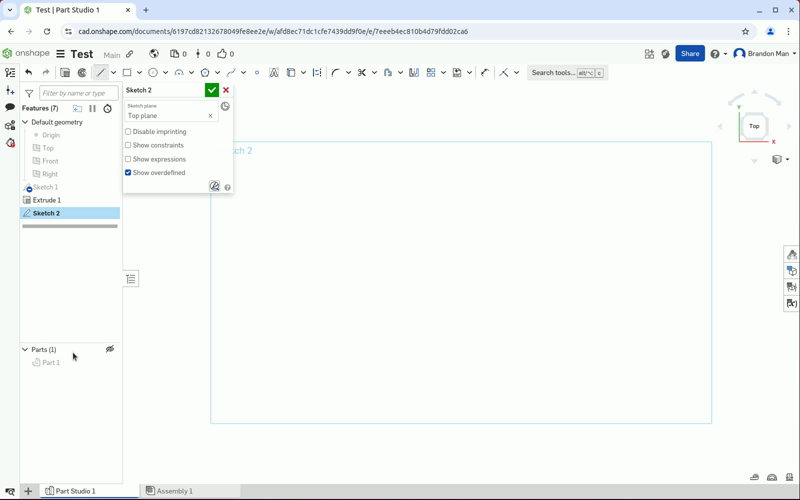
key_down(shift)
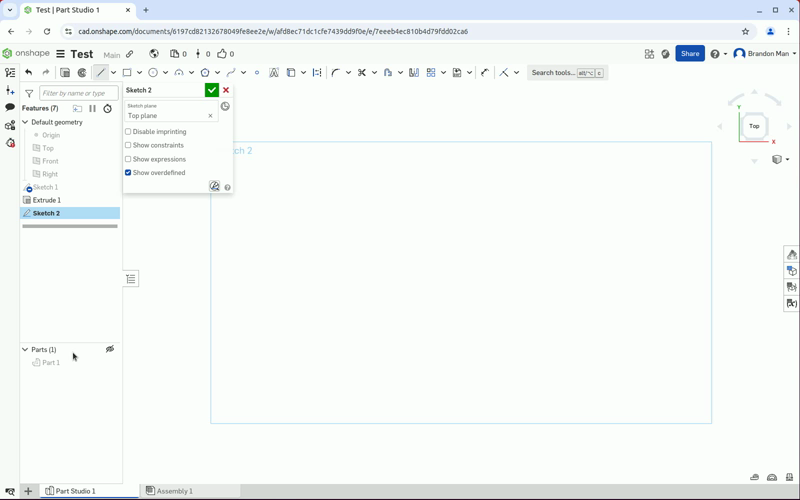
mouse_move(438, 305)
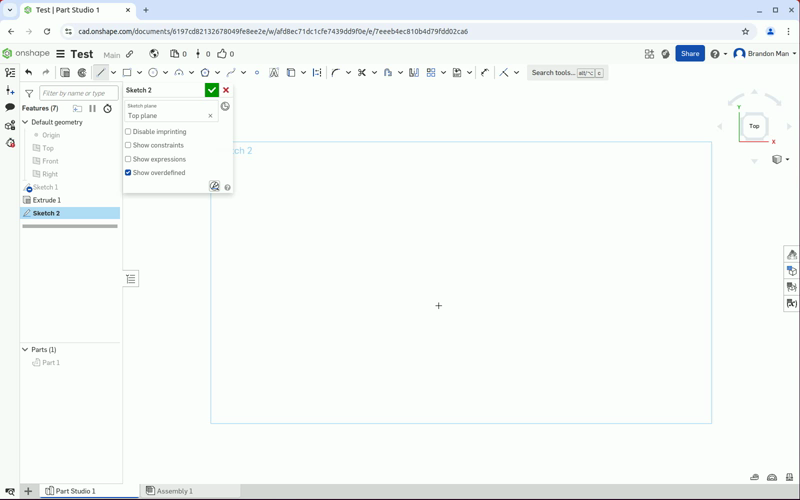
click(438, 305)
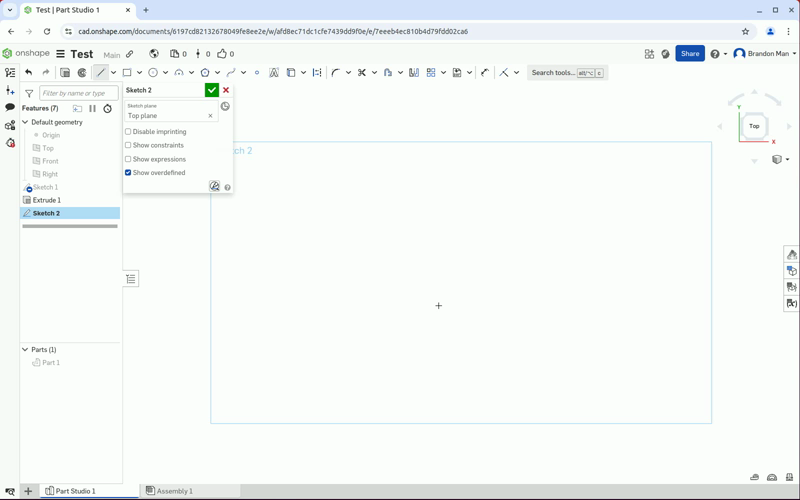
key_up(shift)
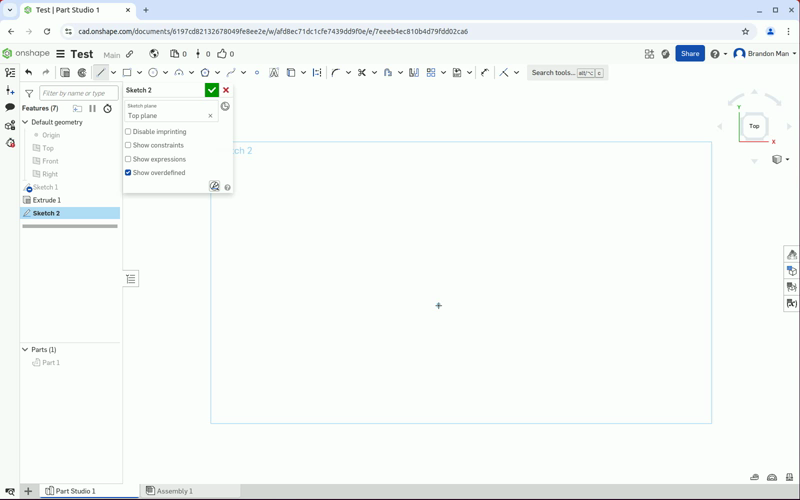
key_down(shift)
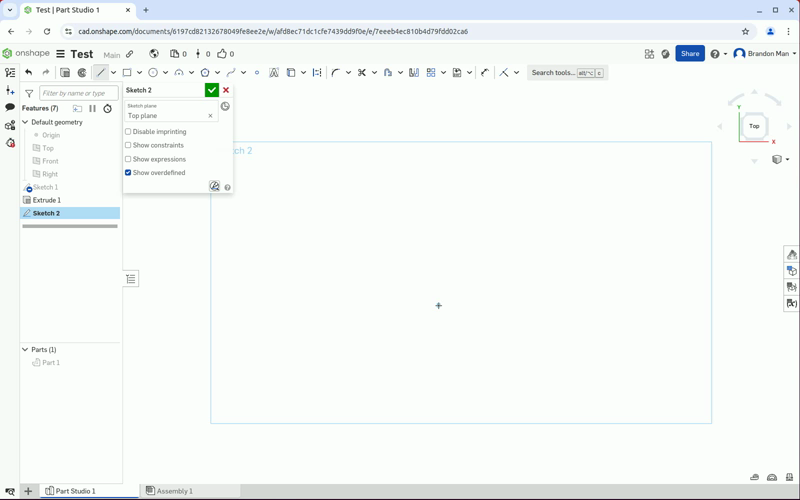
mouse_move(468, 305)
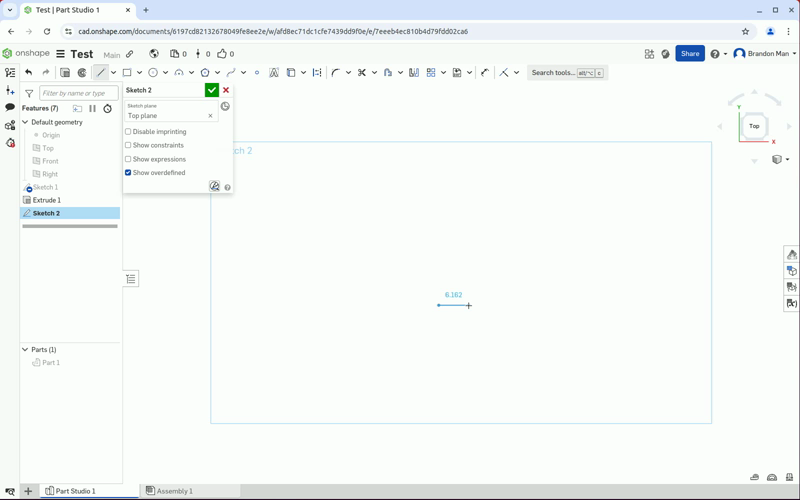
mouse_move(483, 305)
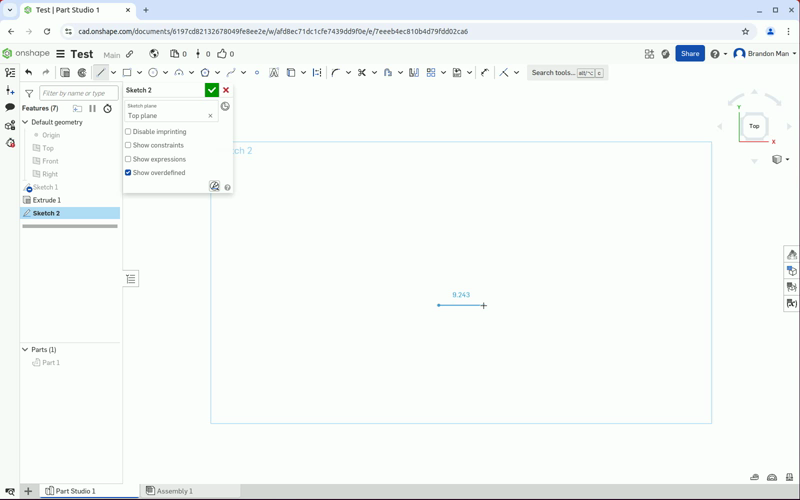
click(483, 305)
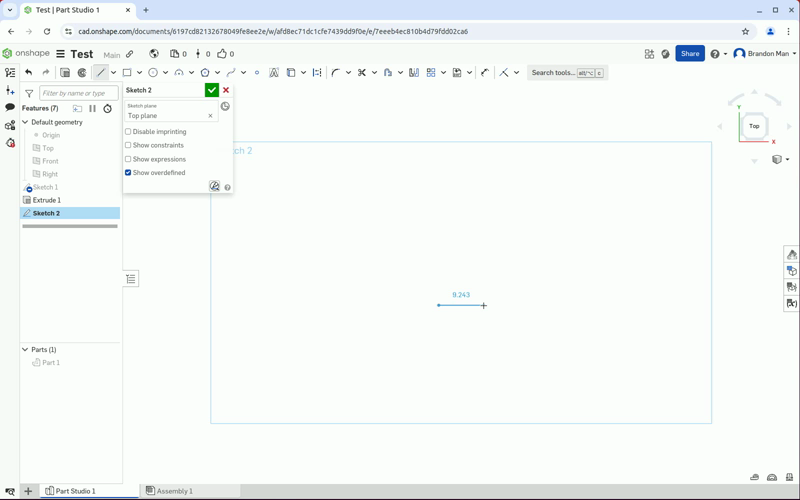
key_up(shift)
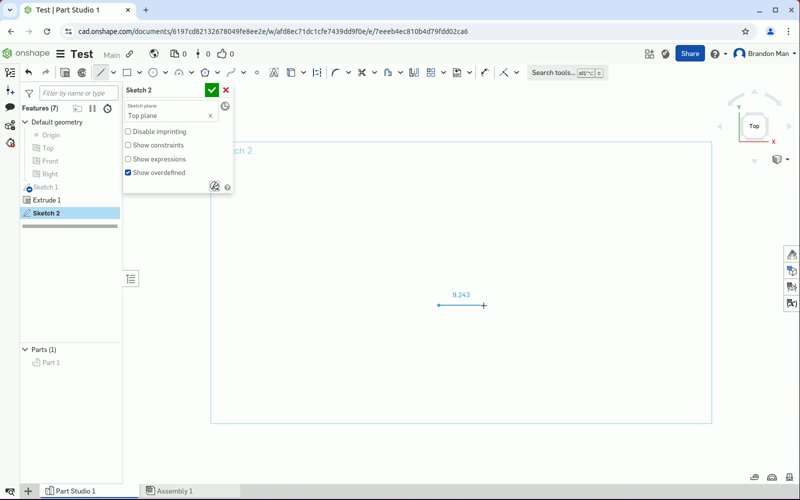
key_down(shift)
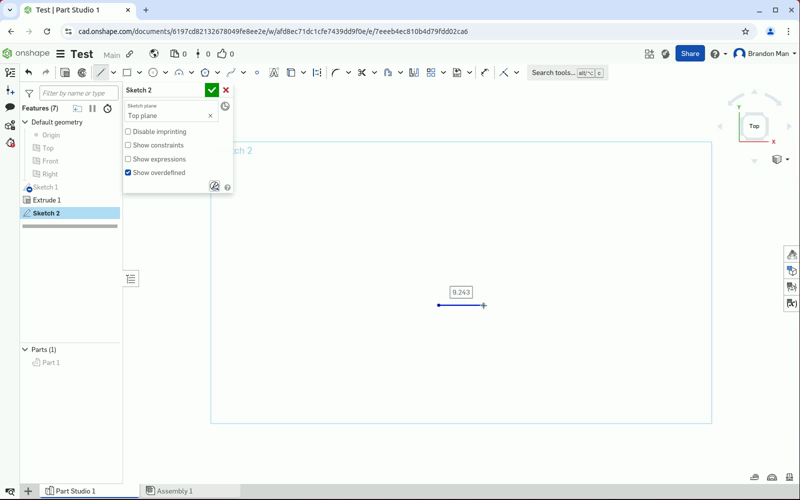
mouse_move(513, 305)
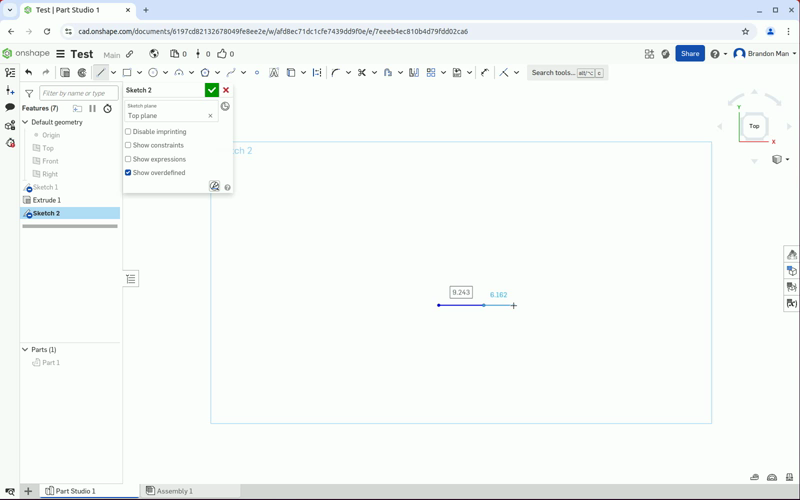
mouse_move(483, 259)
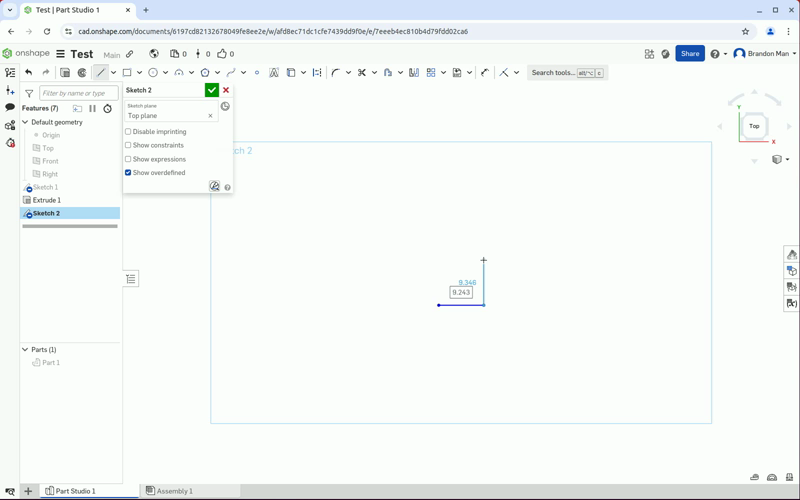
click(483, 259)
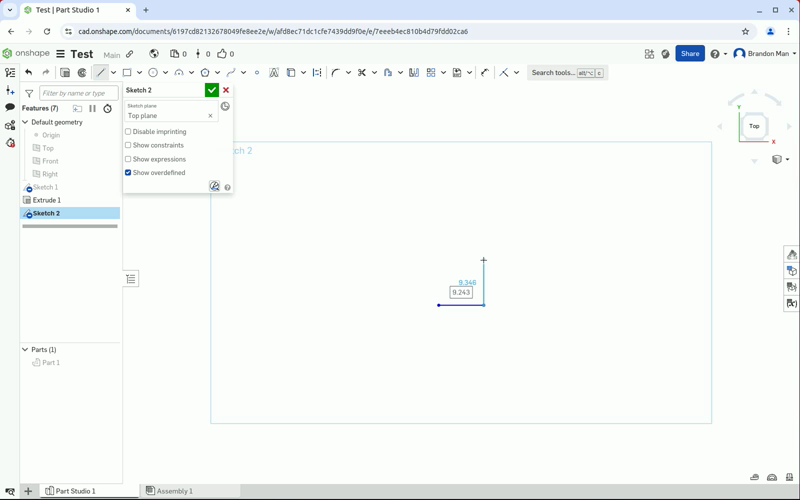
key_up(shift)
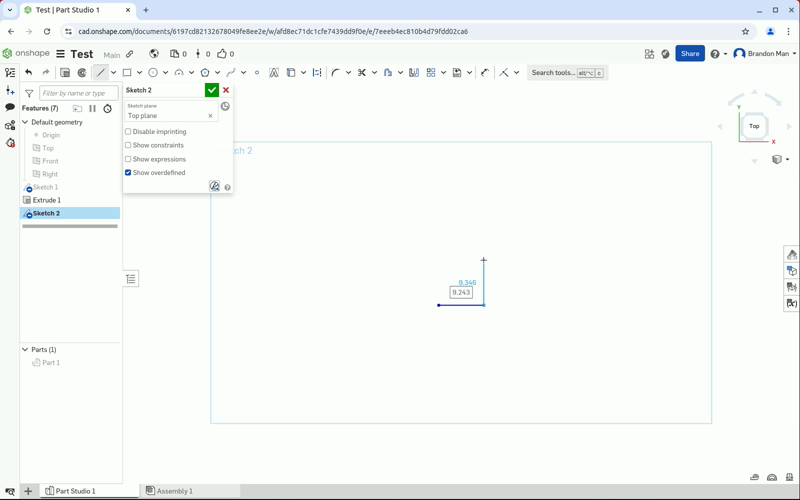
key_down(shift)
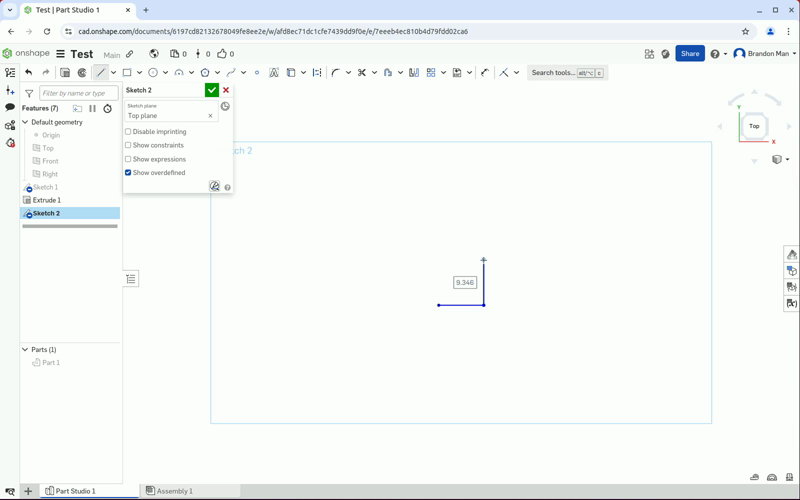
mouse_move(513, 259)
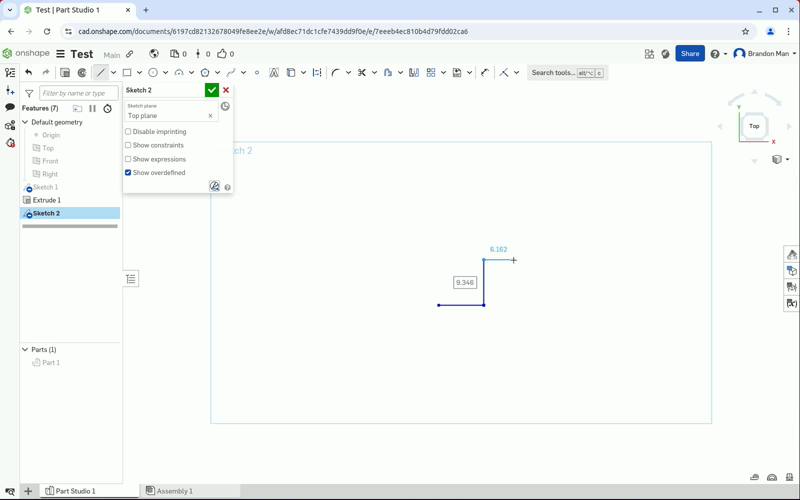
mouse_move(438, 259)
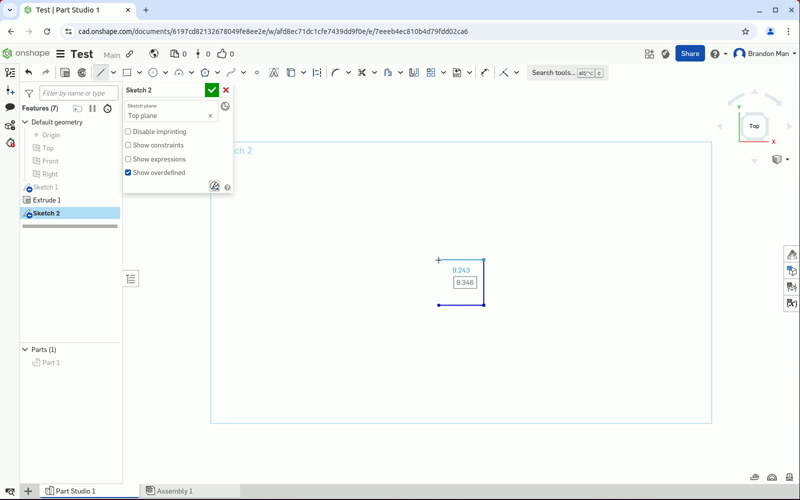
click(438, 259)
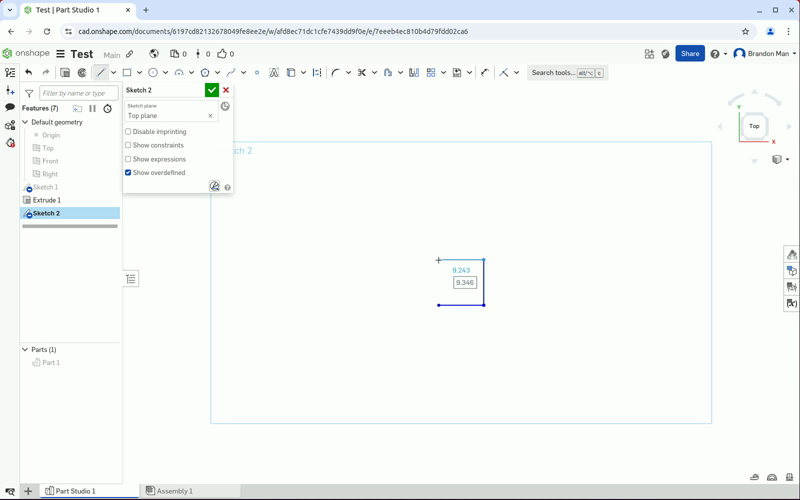
key_up(shift)
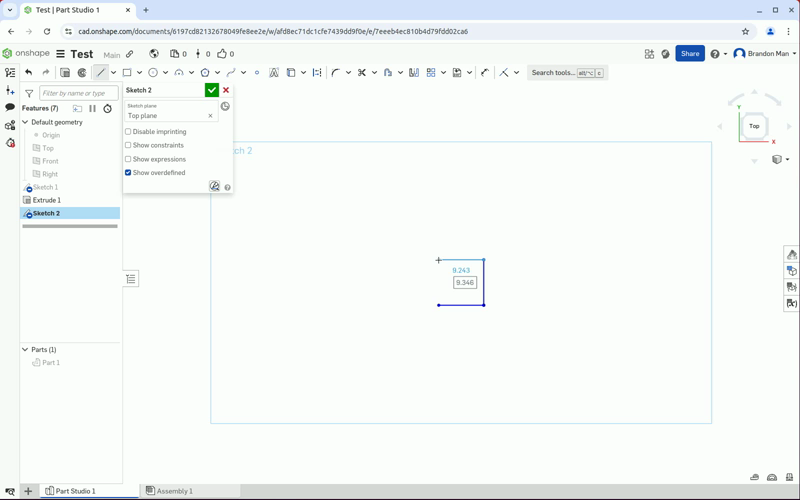
mouse_move(468, 259)
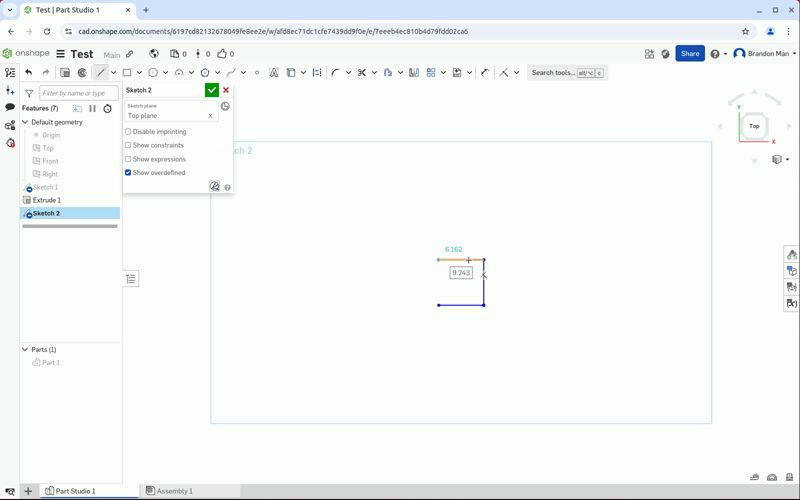
key_down(shift)
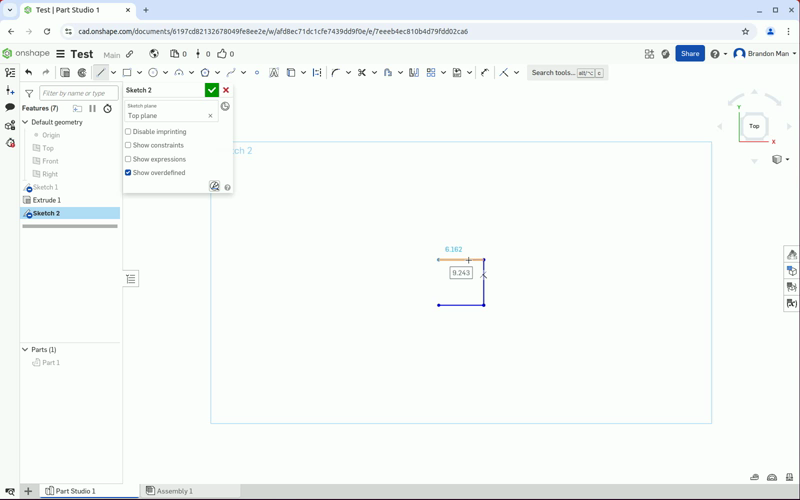
mouse_move(438, 305)
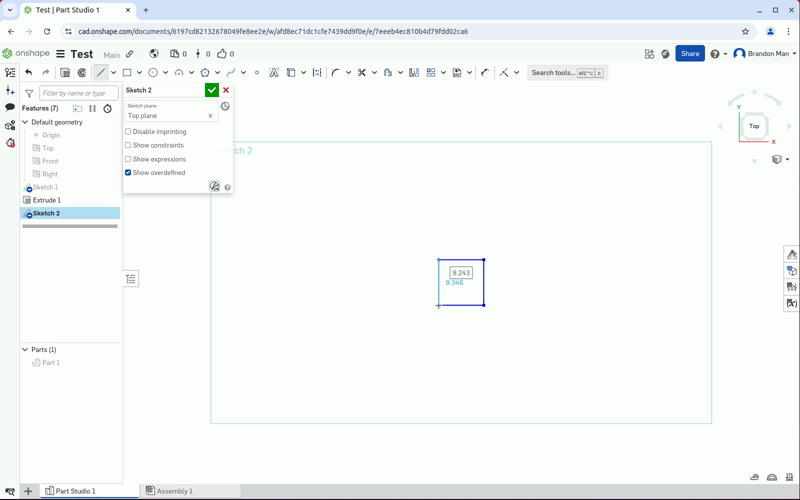
key_up(shift)
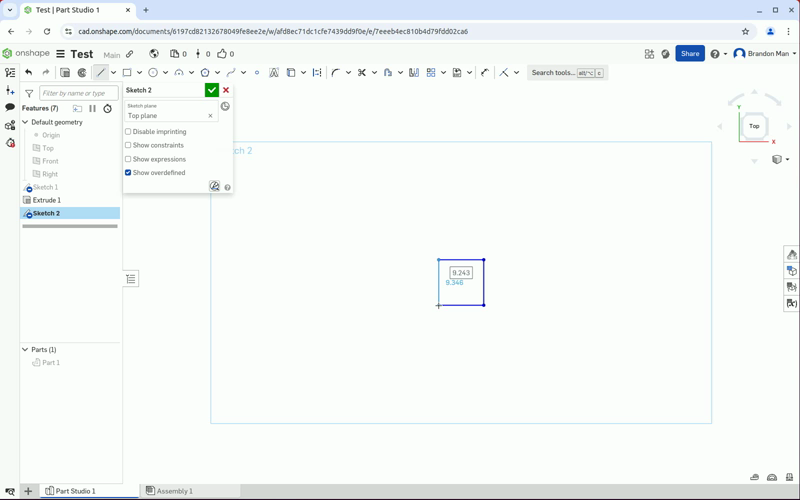
click(438, 305)
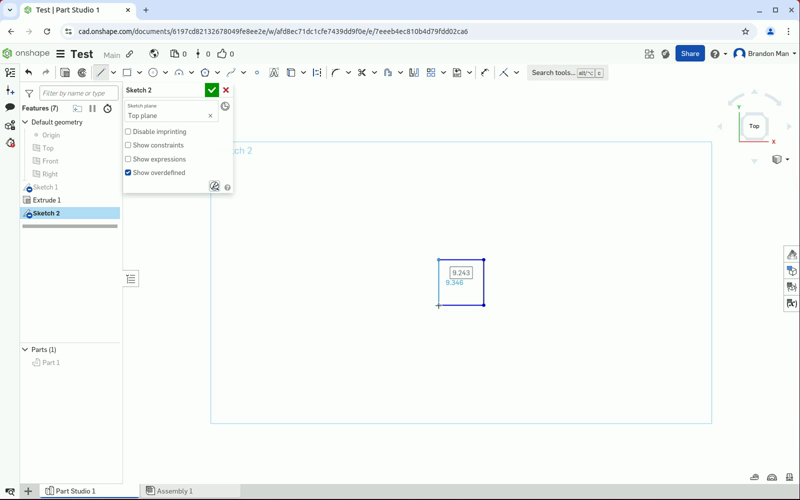
key(esc)
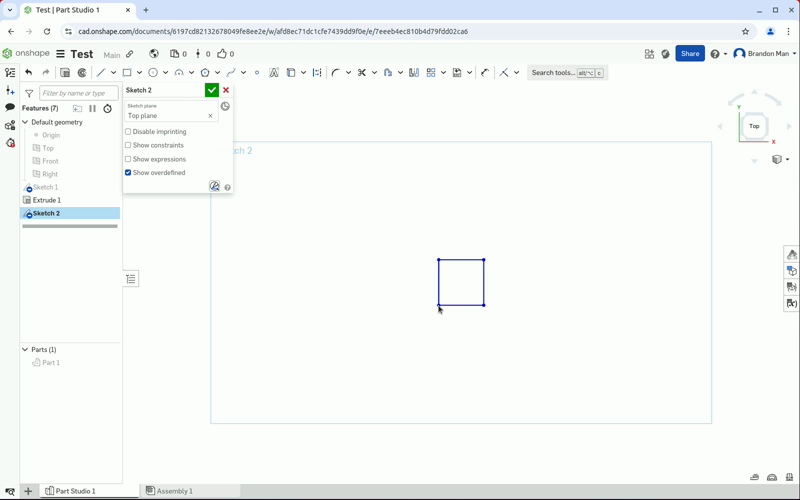
mouse_move(474, 291)
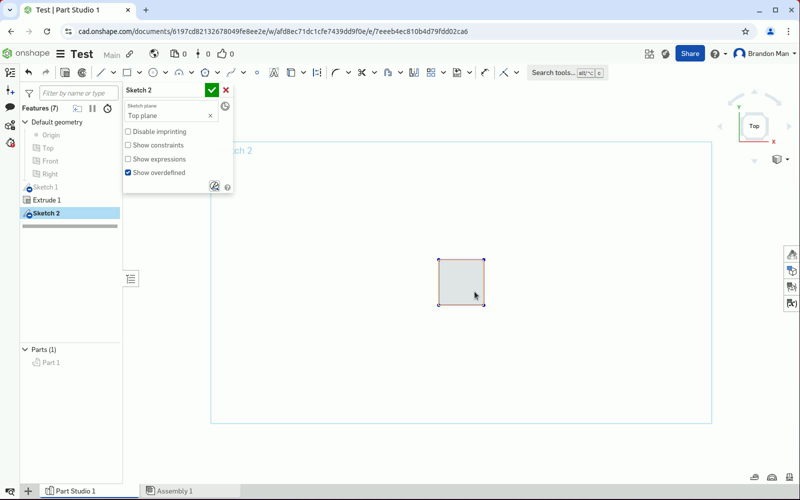
click(474, 291)
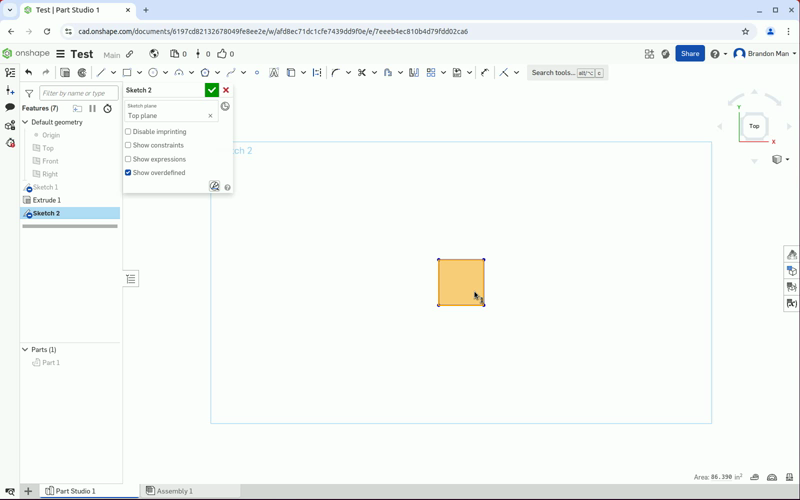
mouse_move(73, 352)
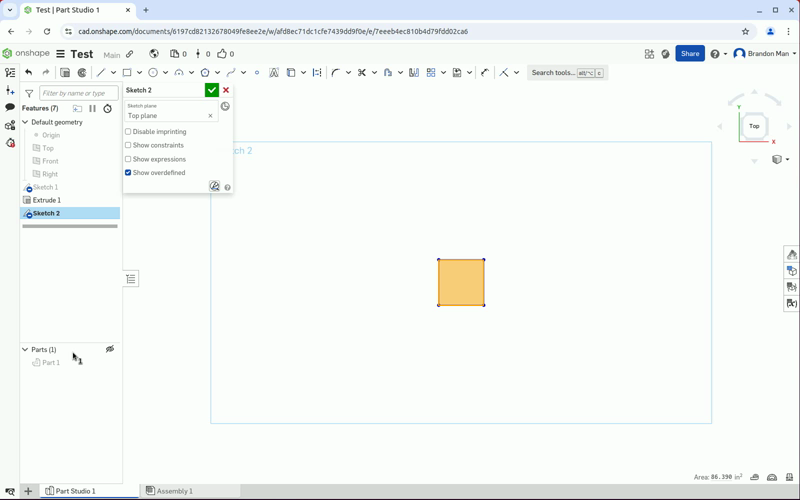
key(shift+y)
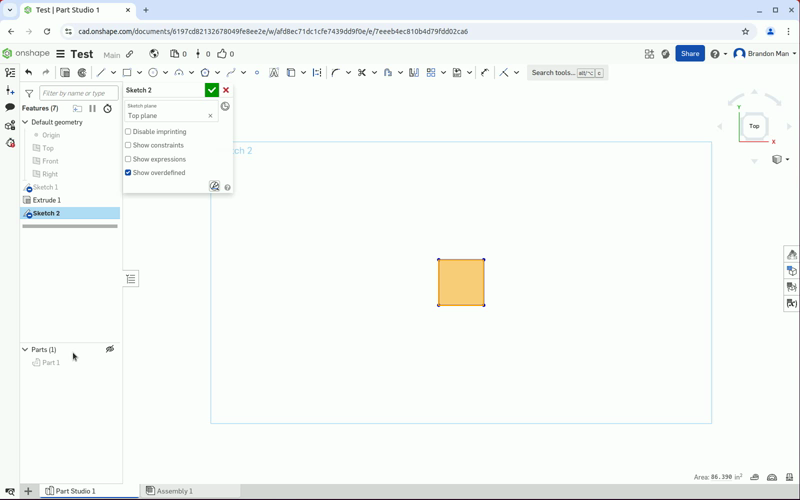
key(shift+e)
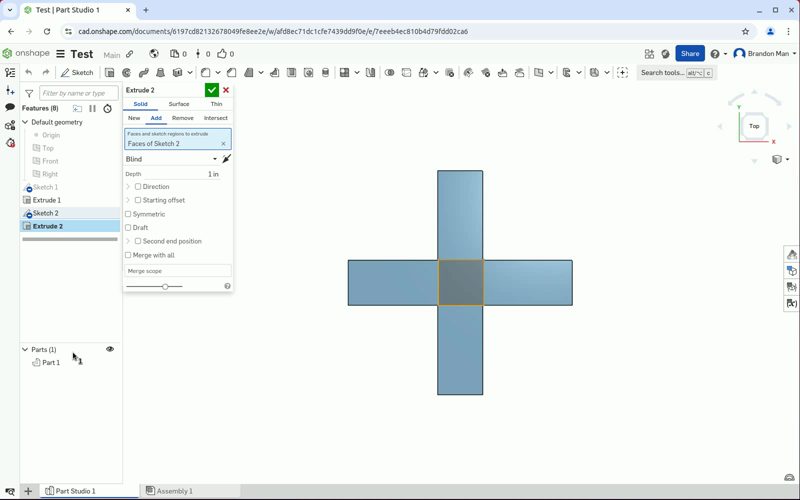
mouse_move(143, 106)
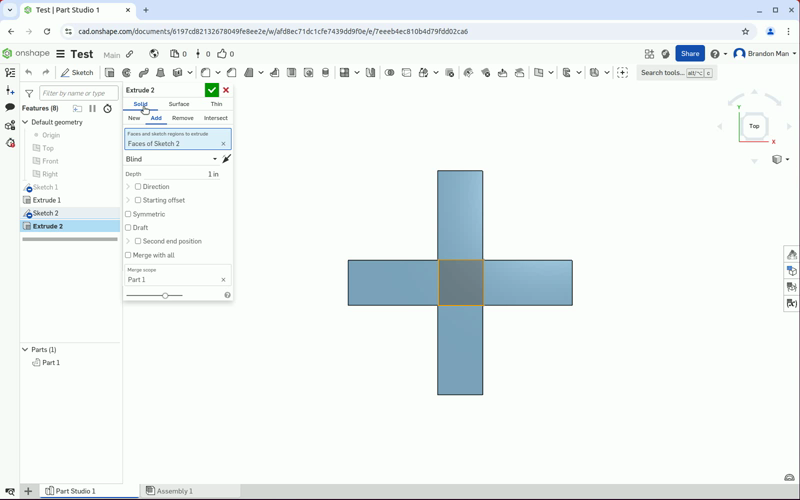
click(143, 106)
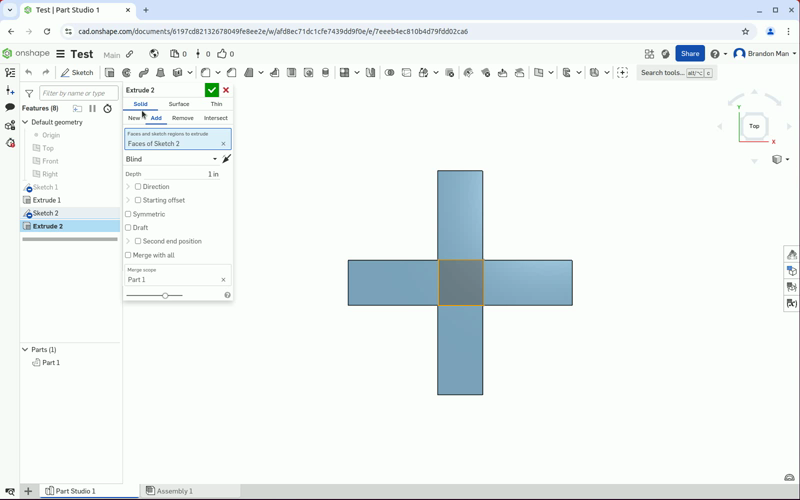
mouse_move(137, 120)
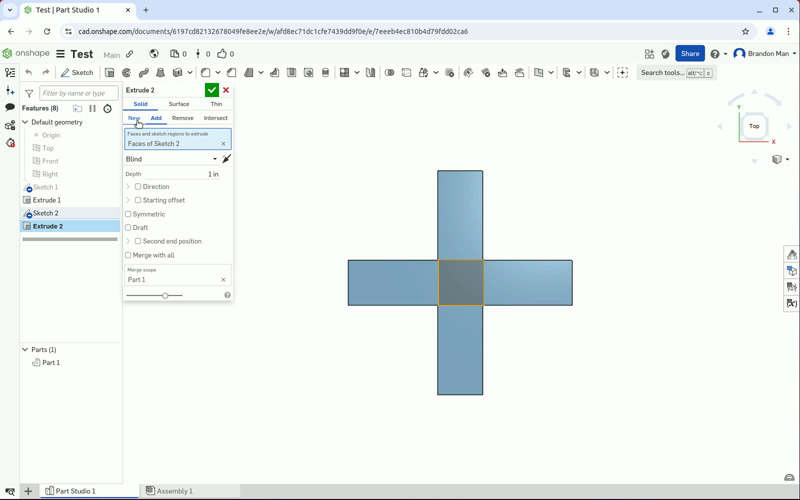
click(137, 120)
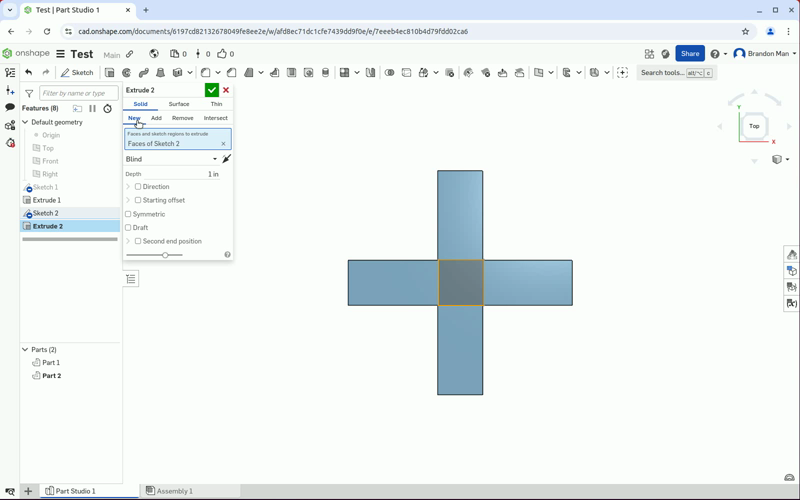
key(tab, 4)
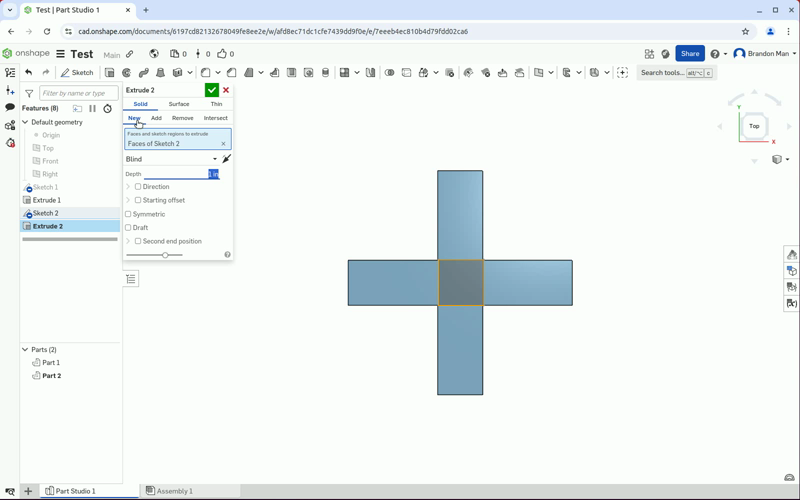
text(46.216)
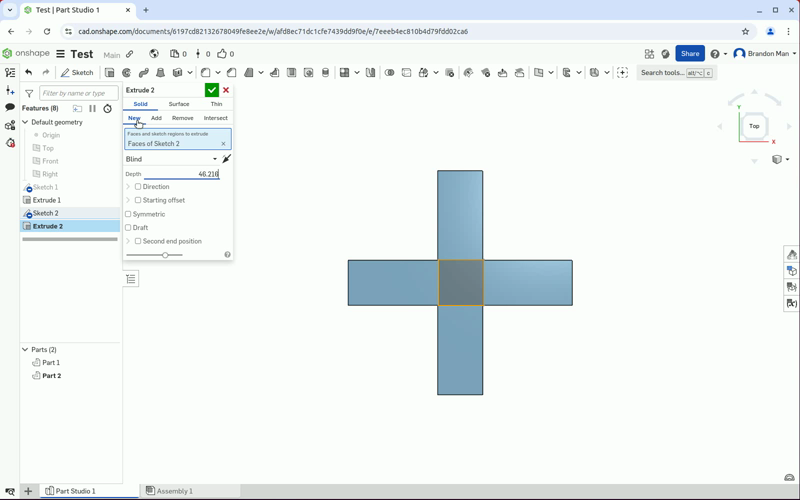
key(tab, 3)
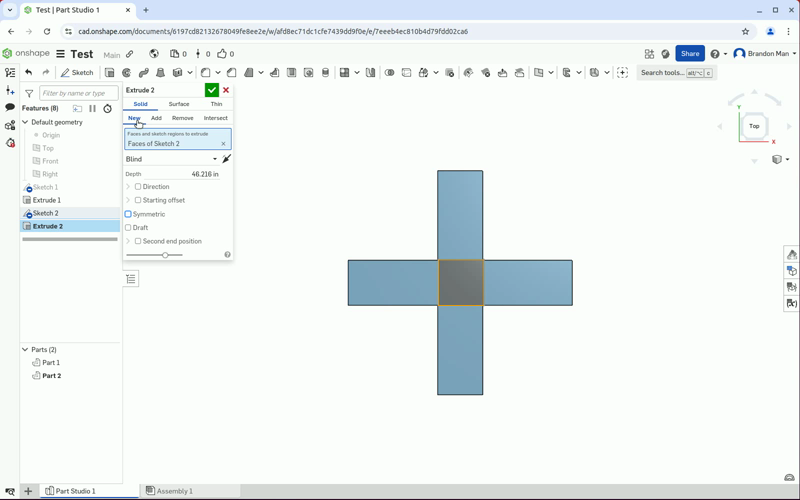
key(space)
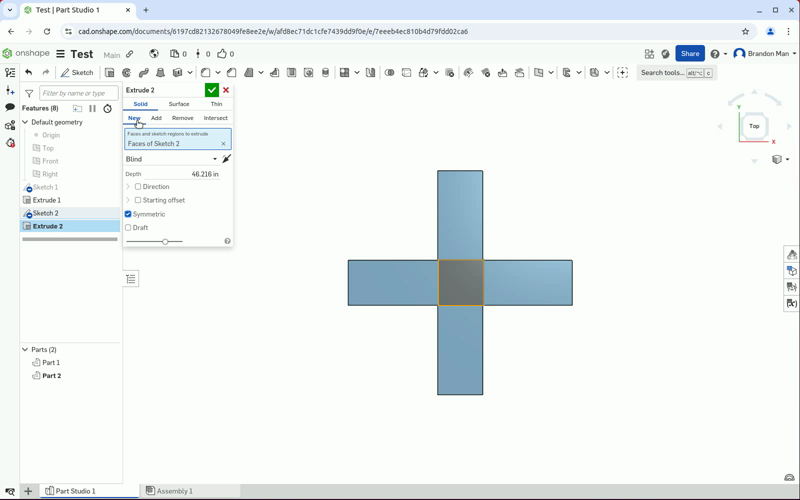
key(enter)
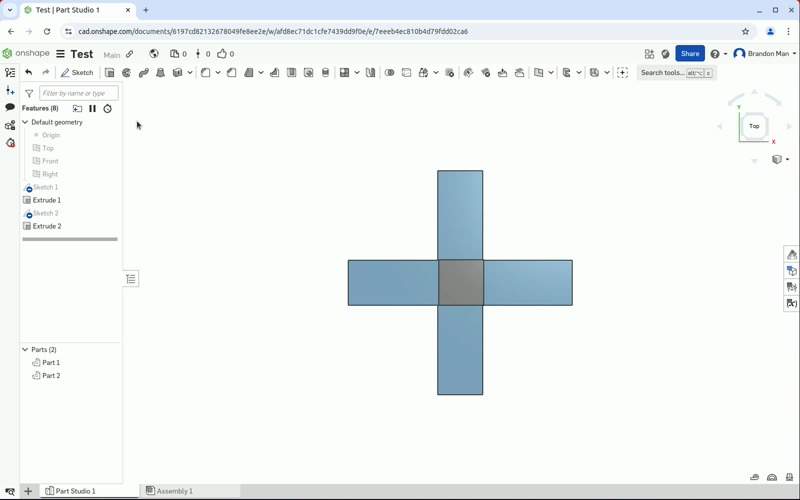
key(shift+h)
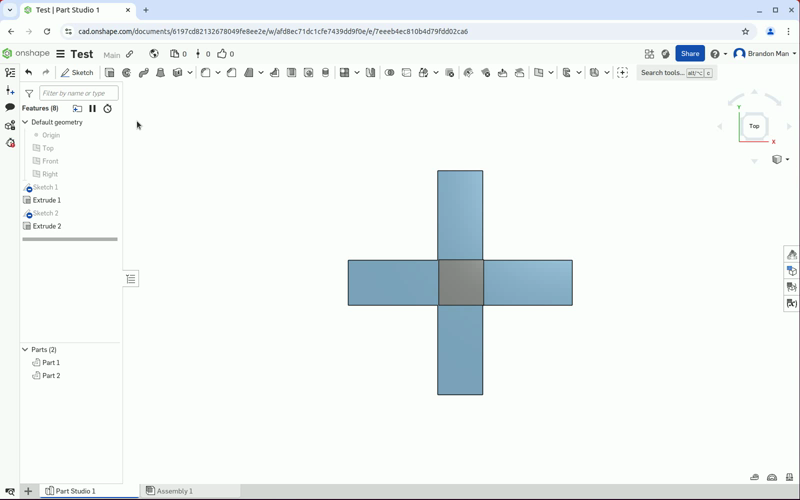
key(shift+h)
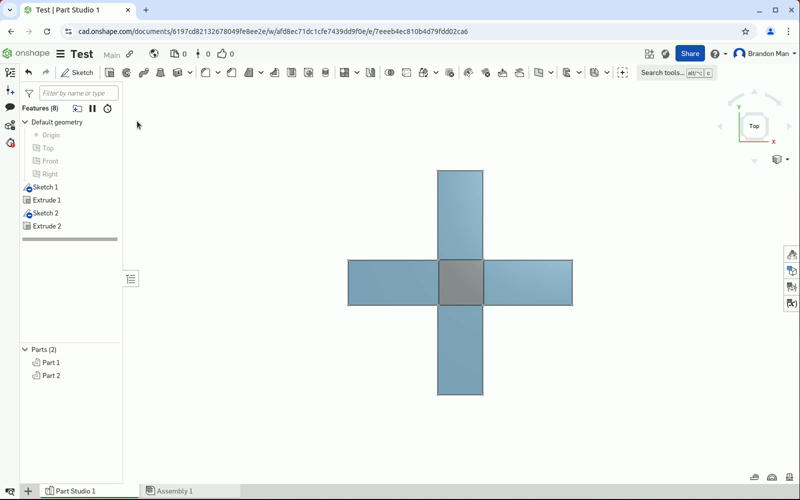
key(shift+7)
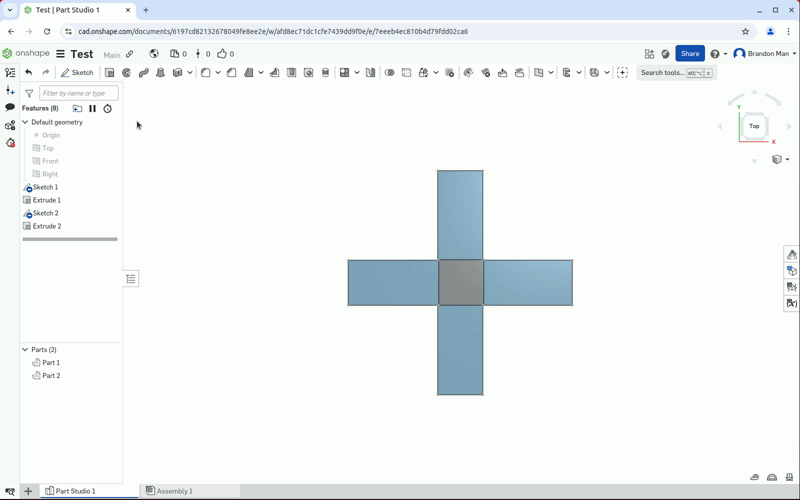
key(up, 3)
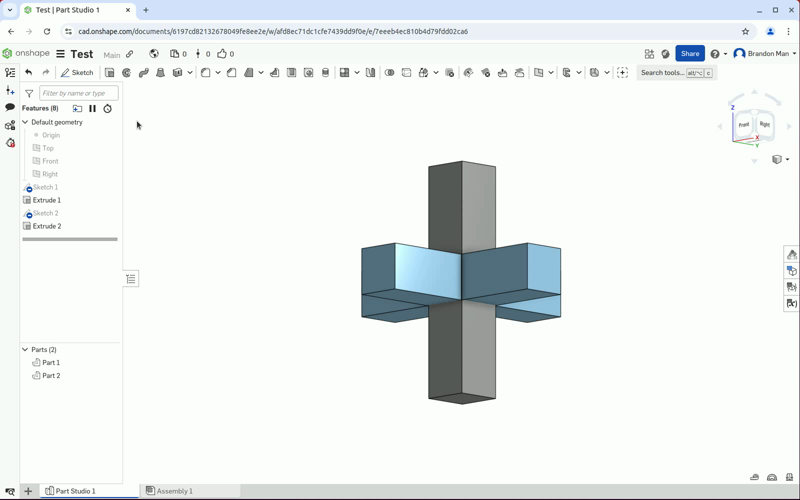
key(left, 3)
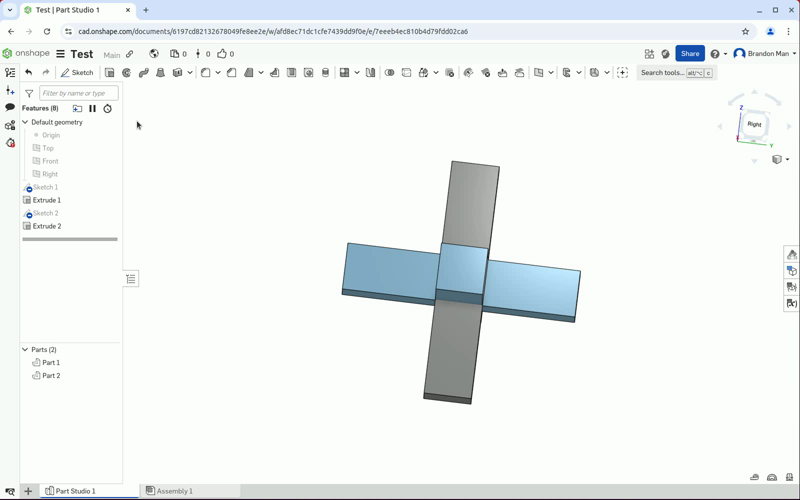
key(right, 3)
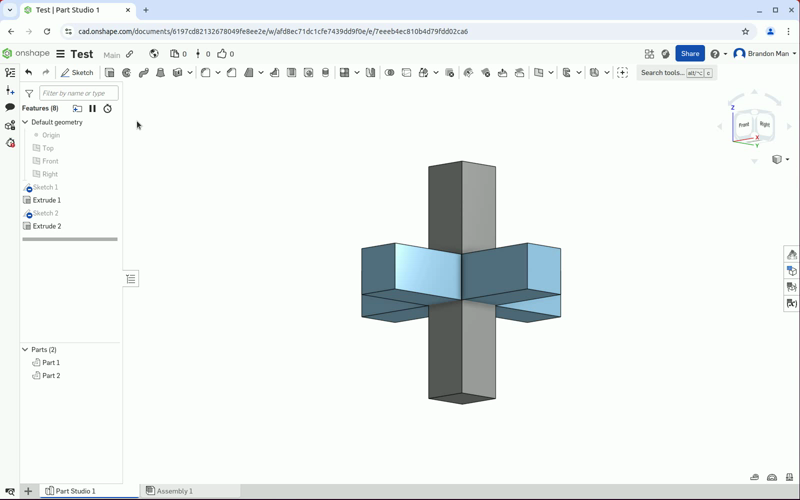
key(down, 3)
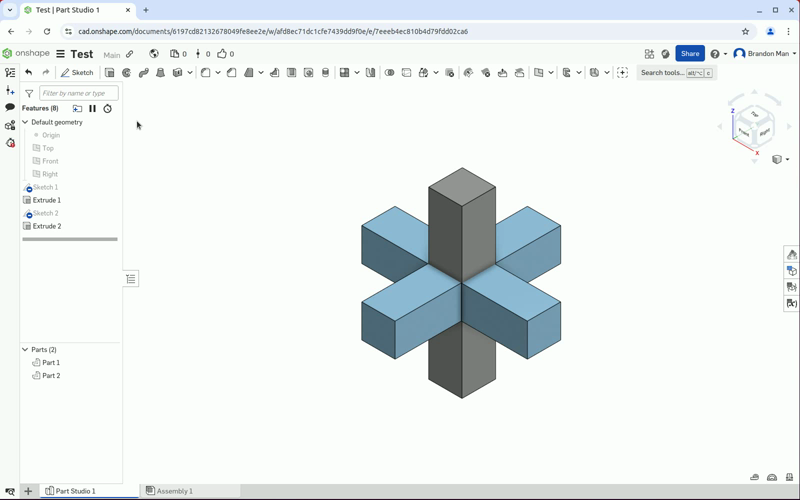
mouse_move(73, 189)
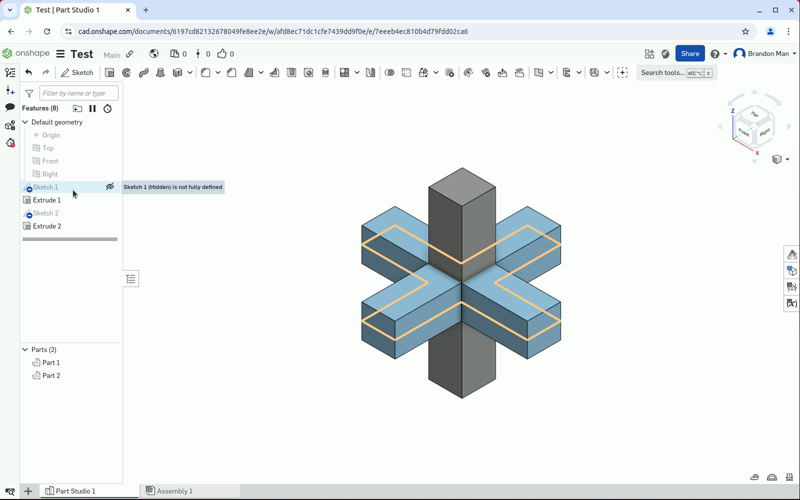
click(73, 189)